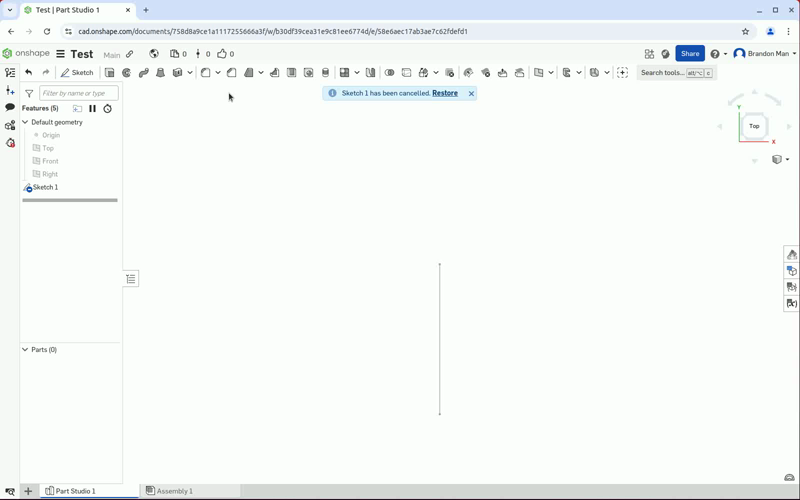
key(shift+h)
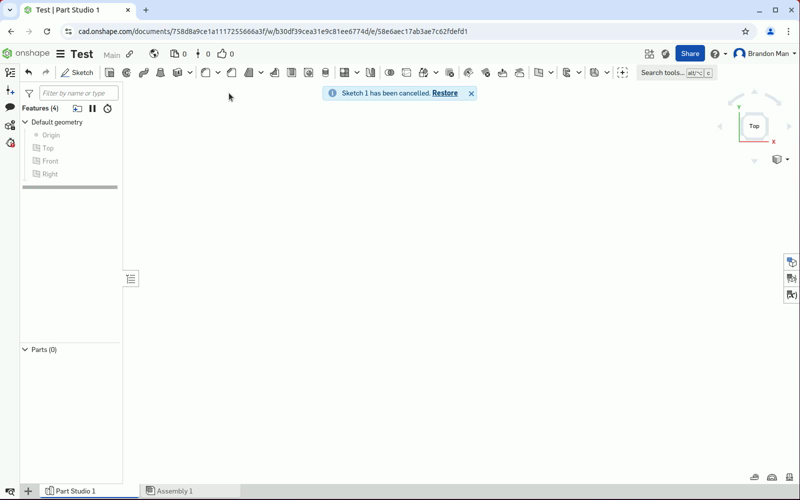
mouse_move(73, 352)
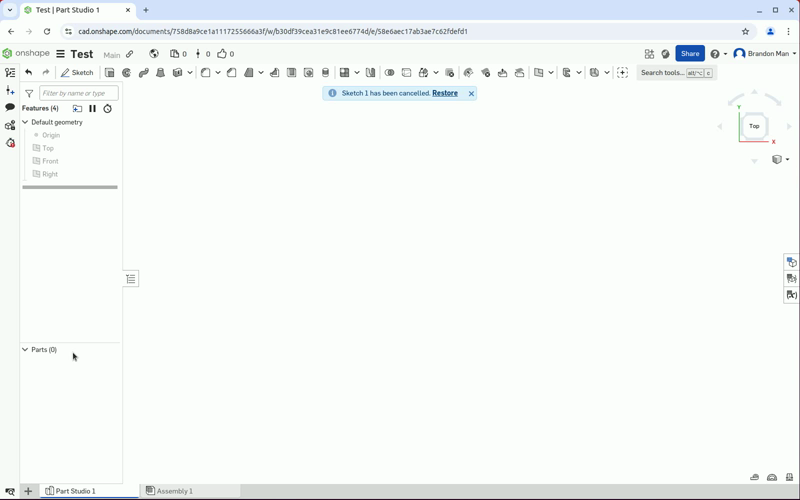
key(y)
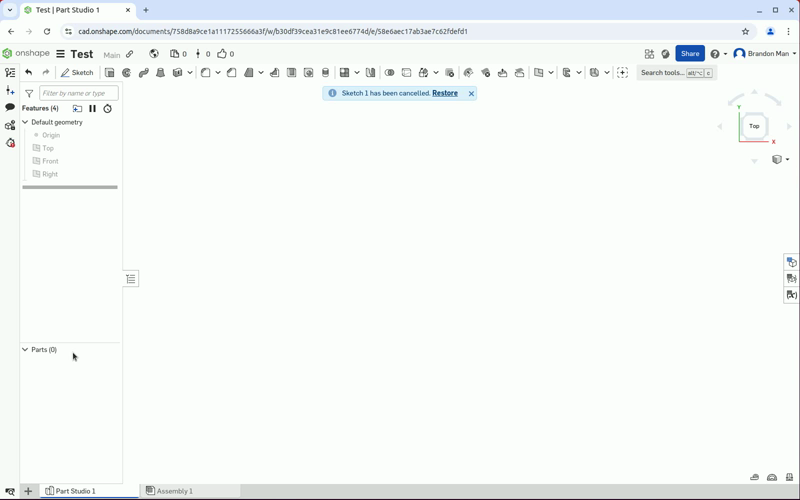
key(shift+p)
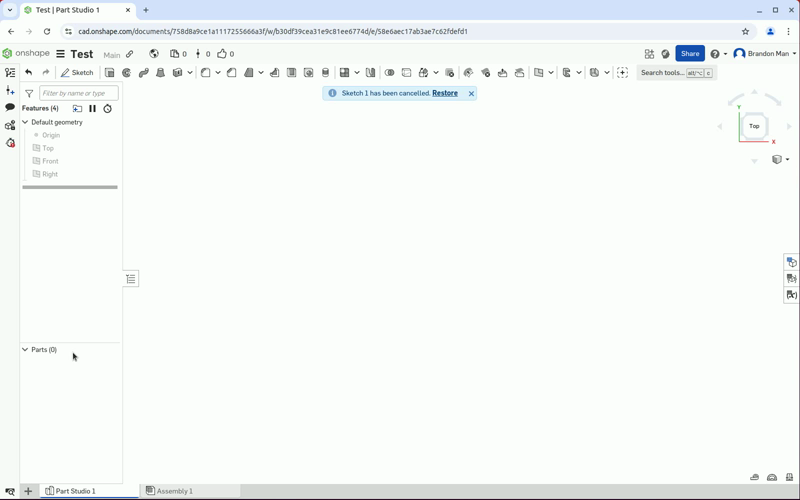
key(space)
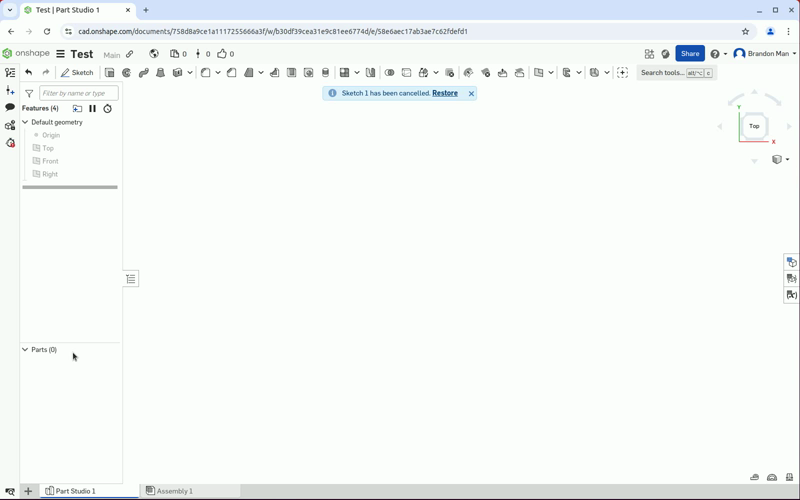
key_down(shift)
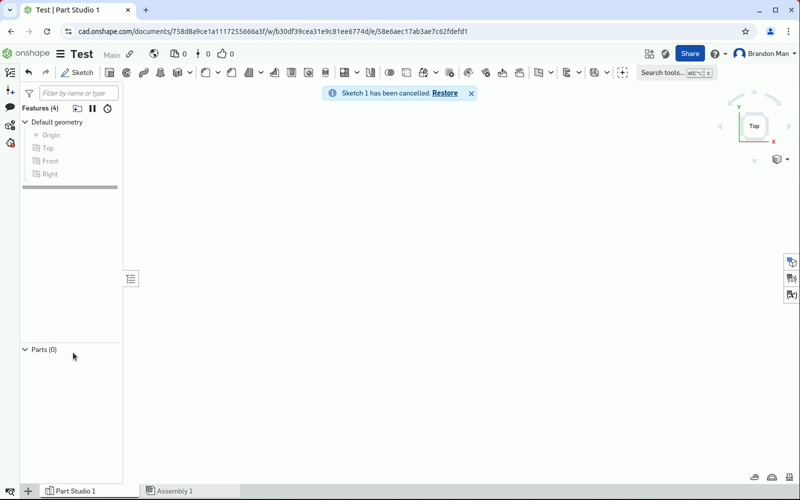
key(up)
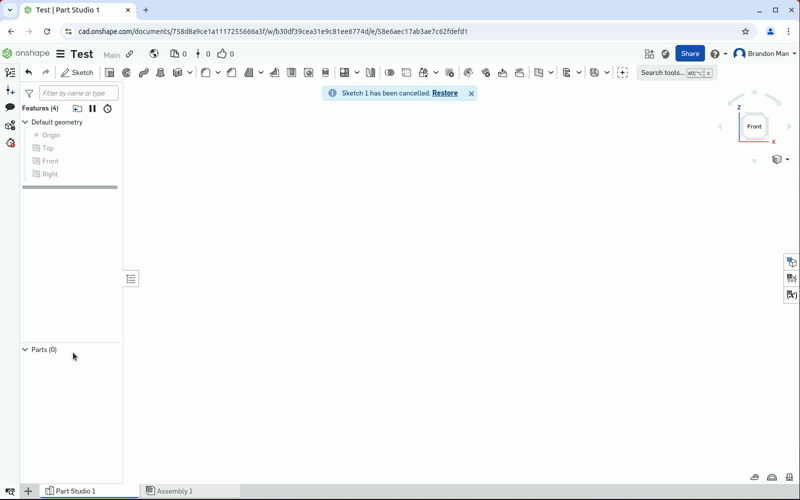
key_up(shift)
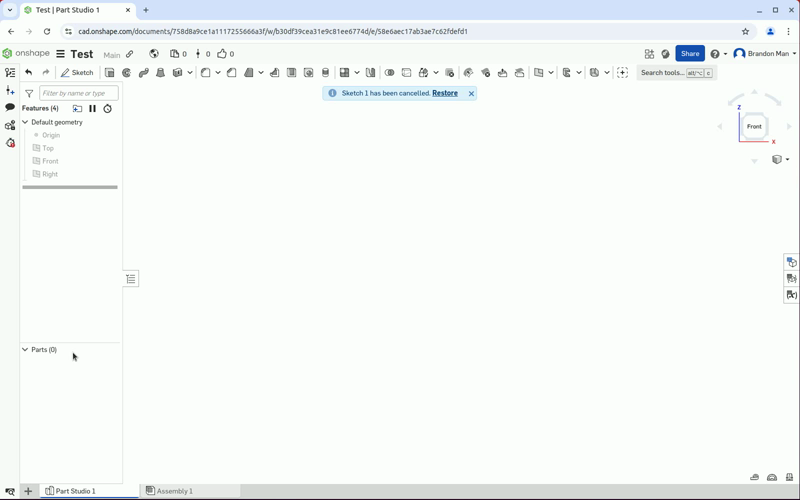
mouse_move(73, 352)
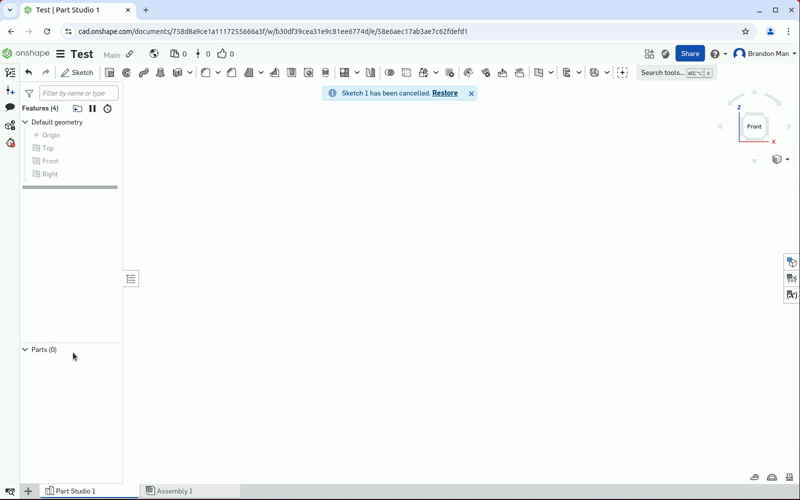
key(shift+y)
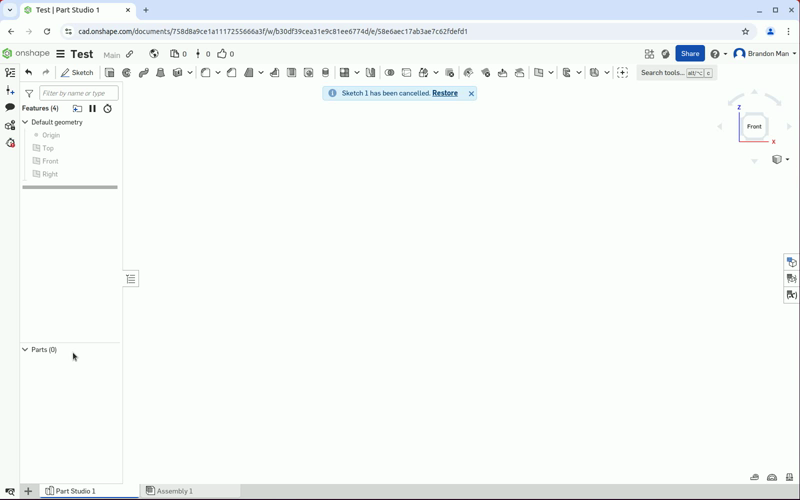
key(shift+s)
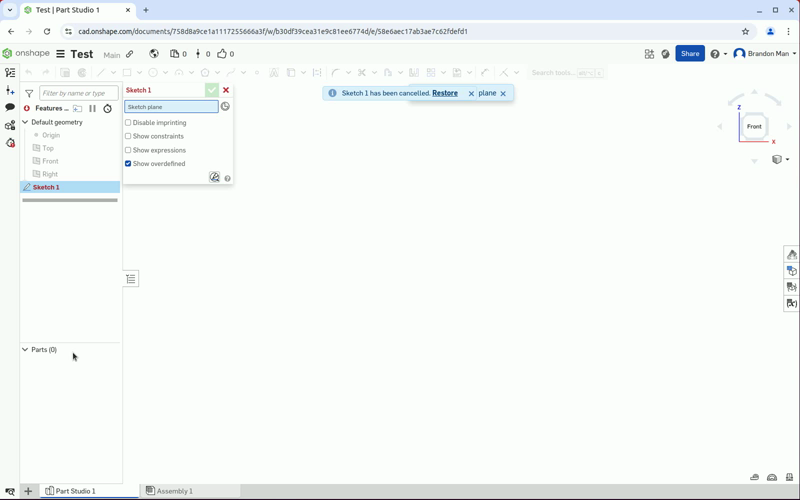
mouse_move(73, 163)
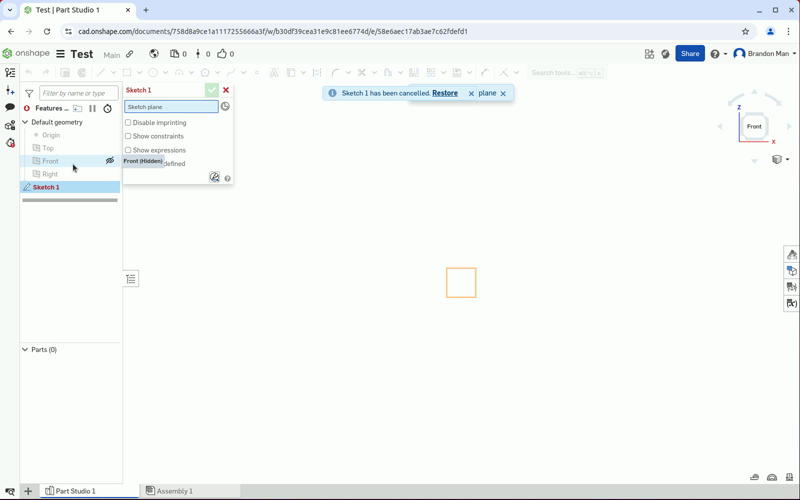
click(73, 163)
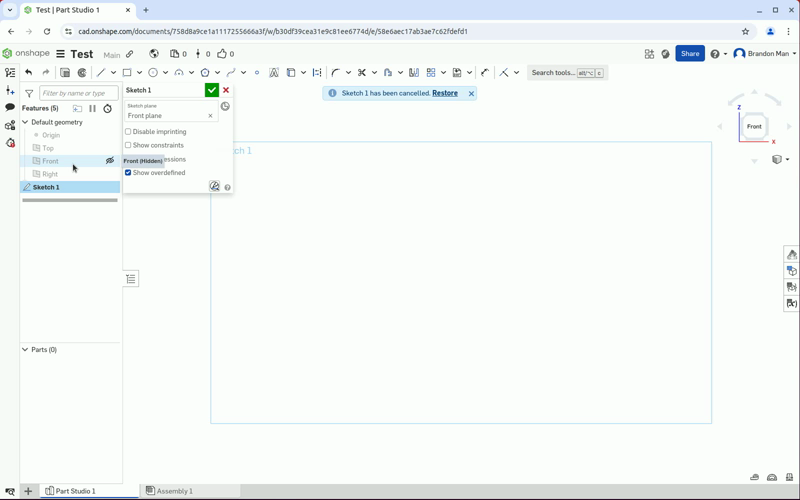
mouse_move(73, 352)
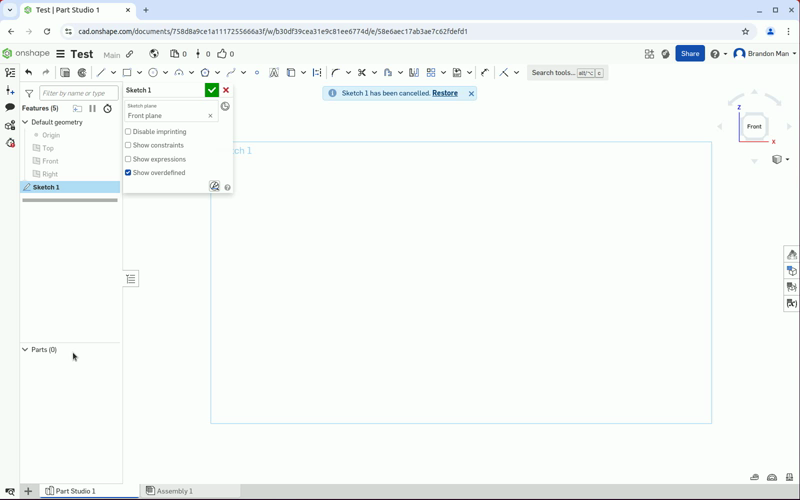
key(y)
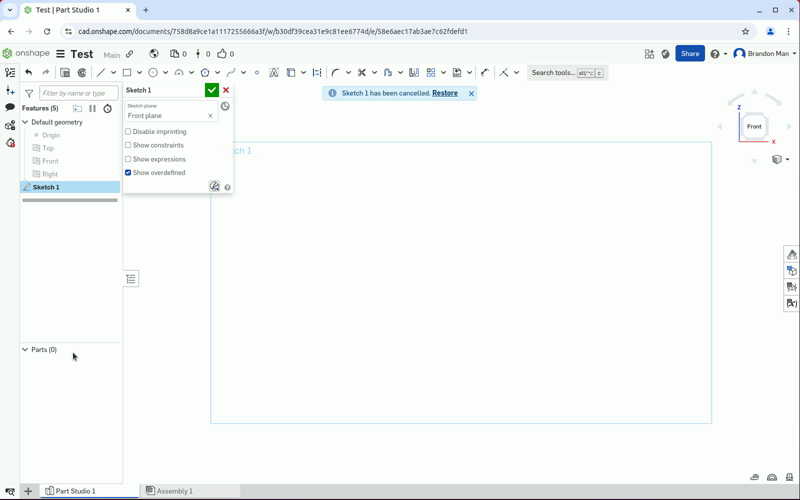
key(l)
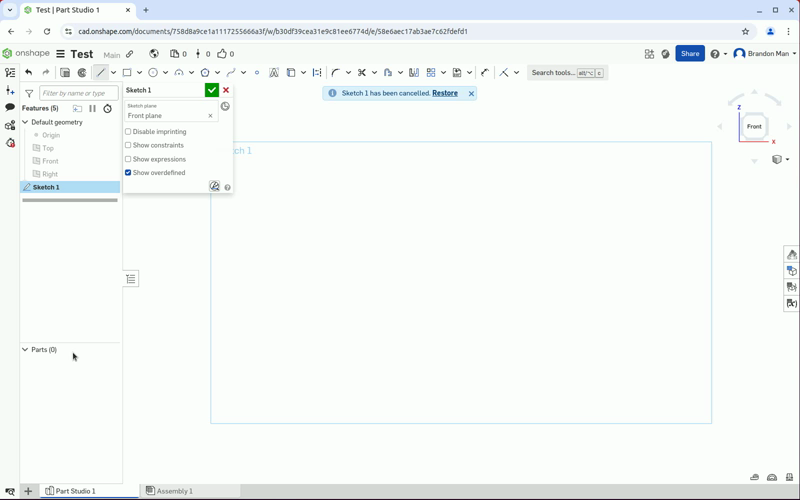
key_down(shift)
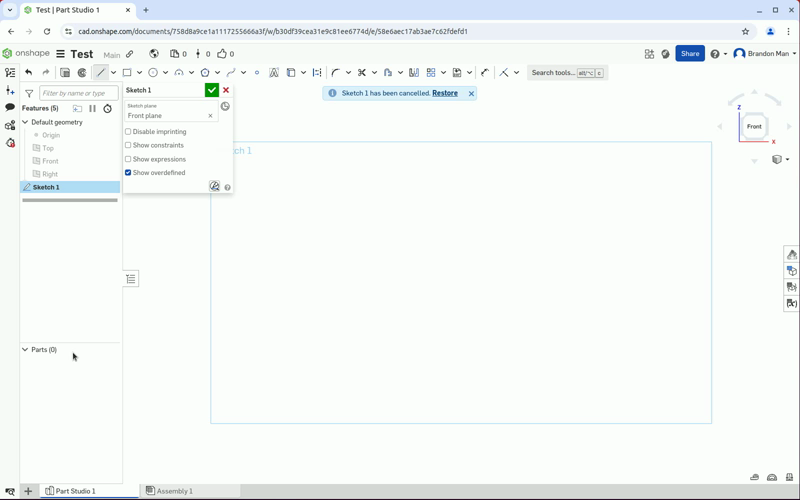
mouse_move(348, 347)
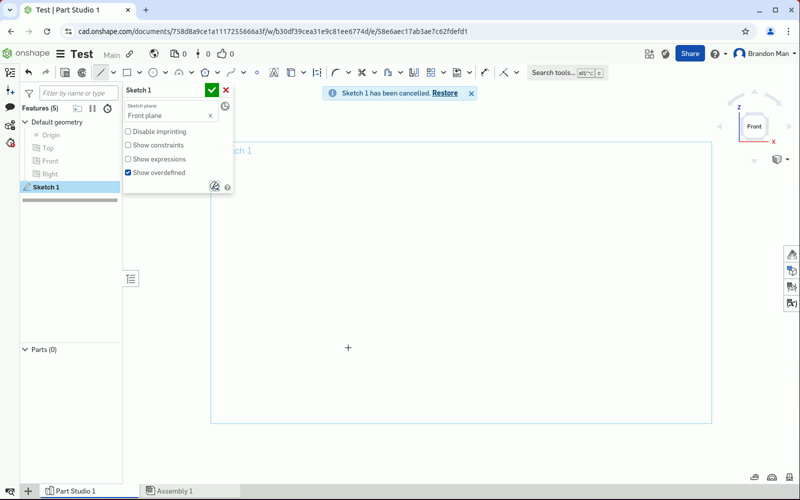
click(348, 347)
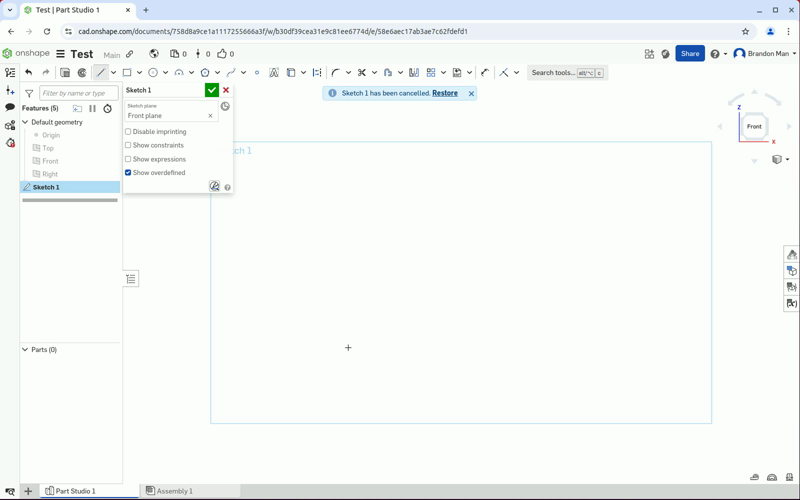
key_up(shift)
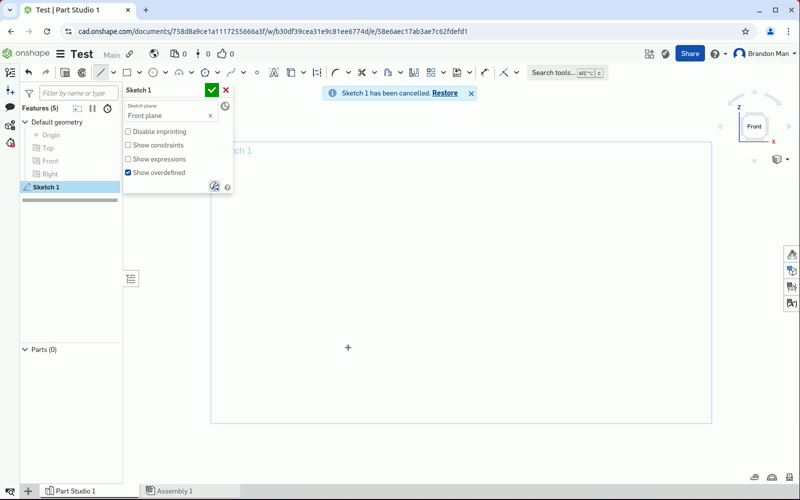
key_down(shift)
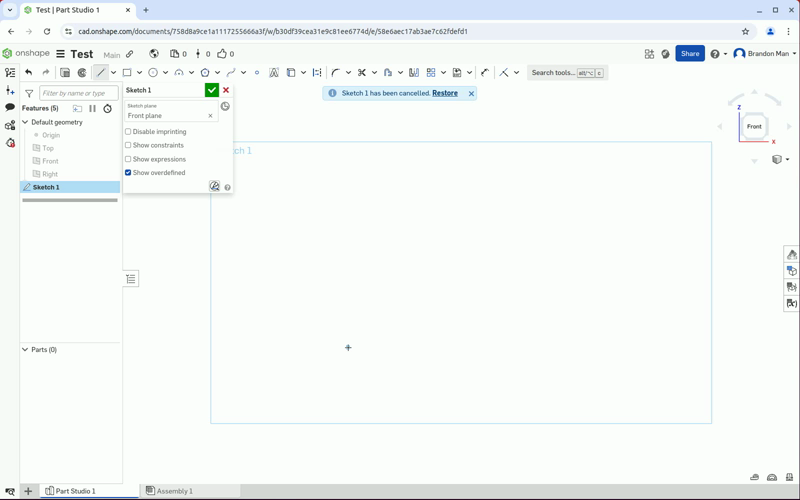
mouse_move(572, 347)
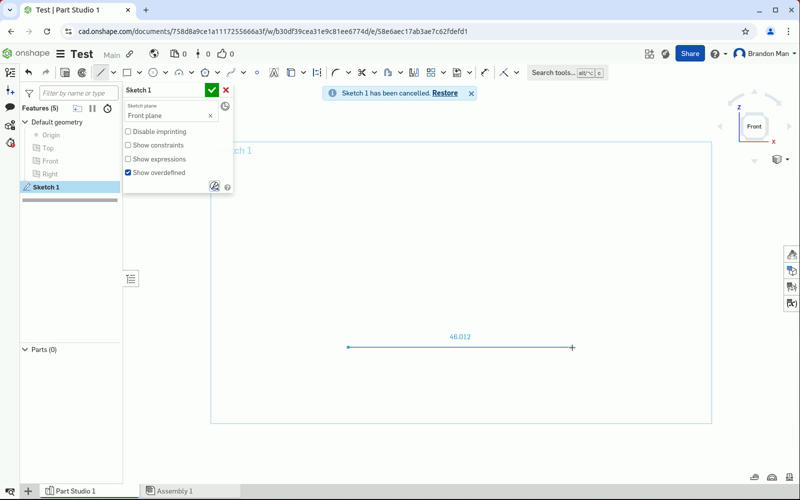
click(572, 347)
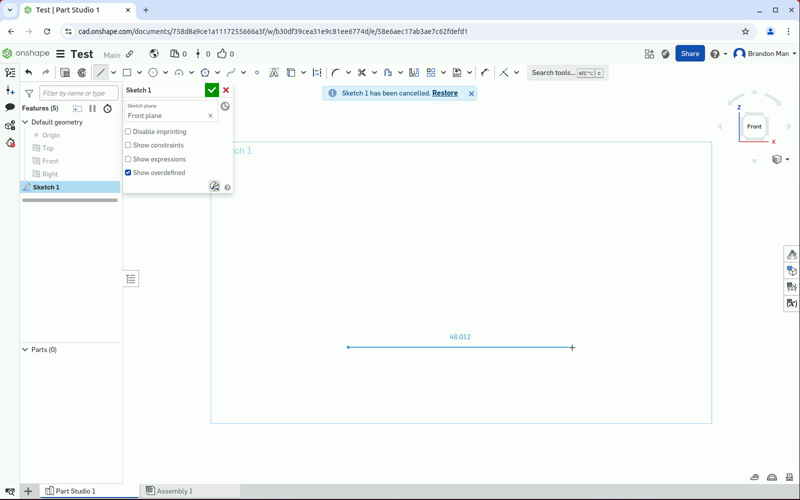
key_up(shift)
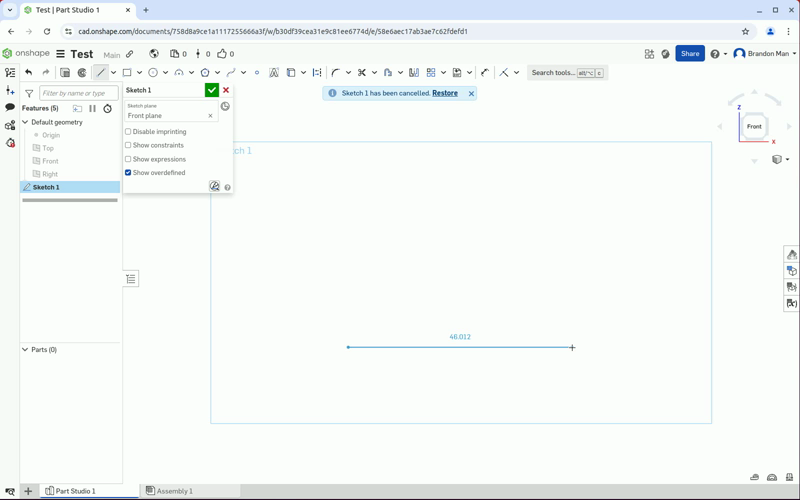
key_down(shift)
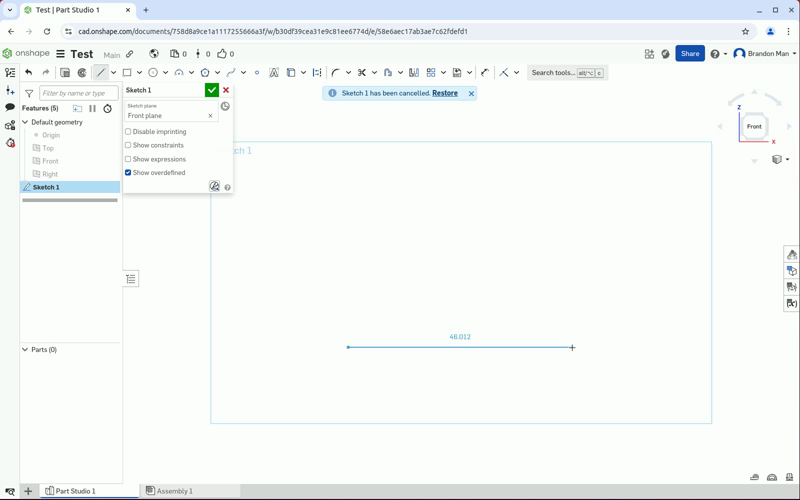
mouse_move(572, 220)
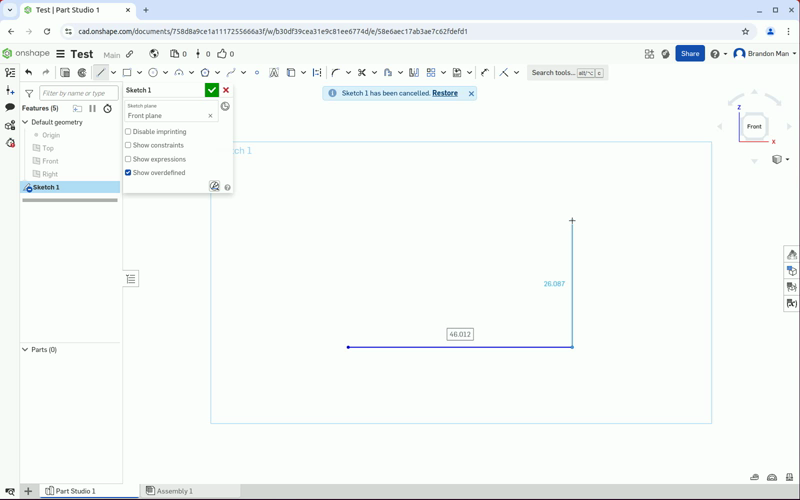
click(572, 220)
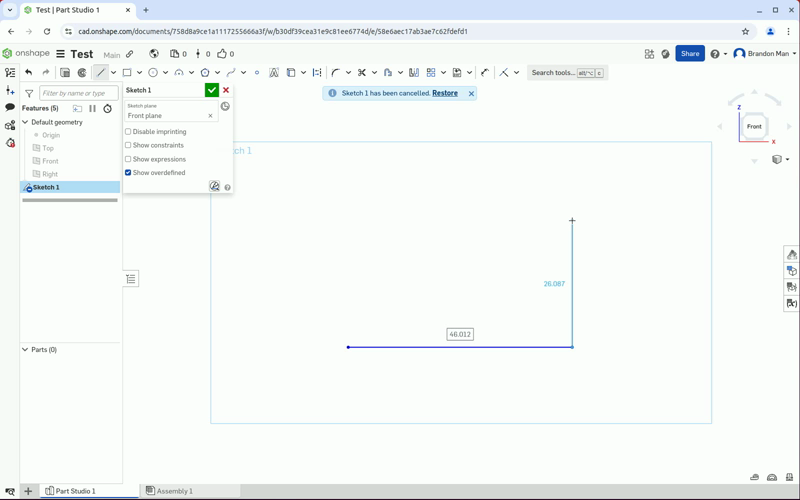
key_up(shift)
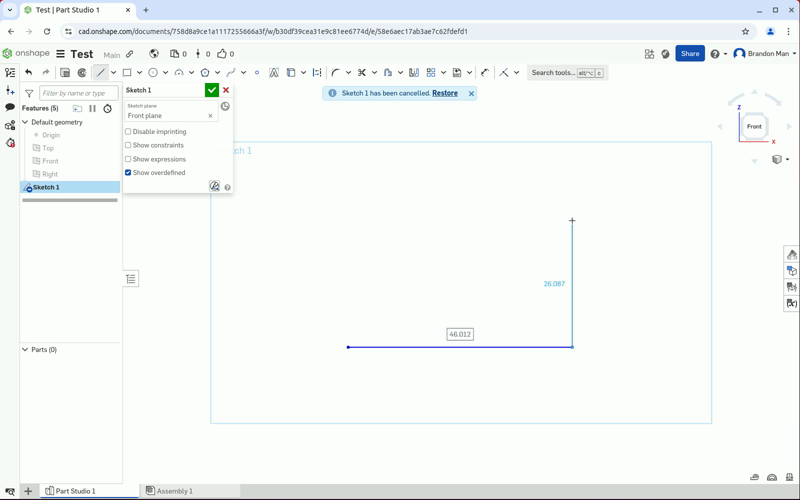
key_down(shift)
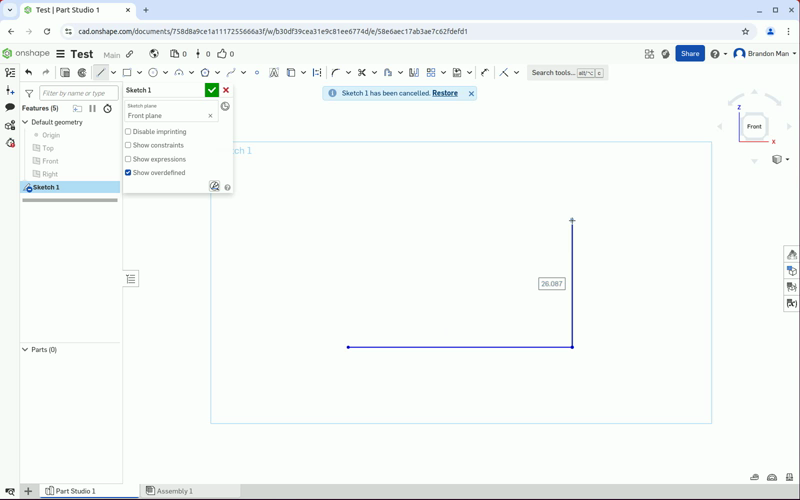
mouse_move(348, 220)
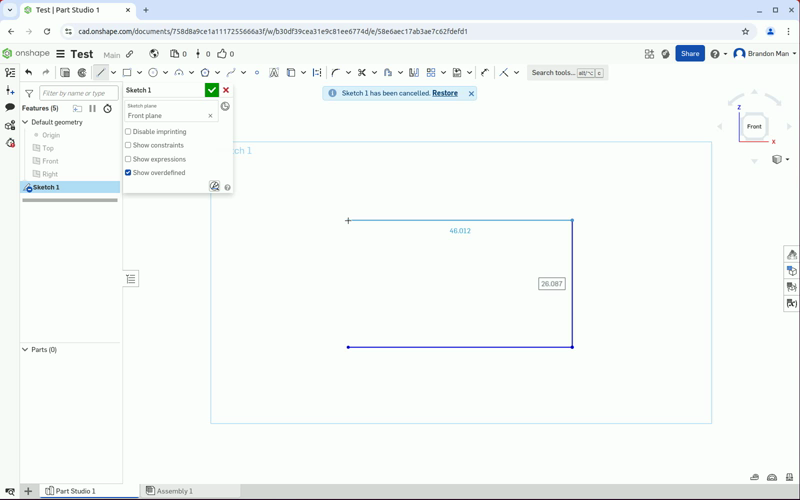
click(348, 220)
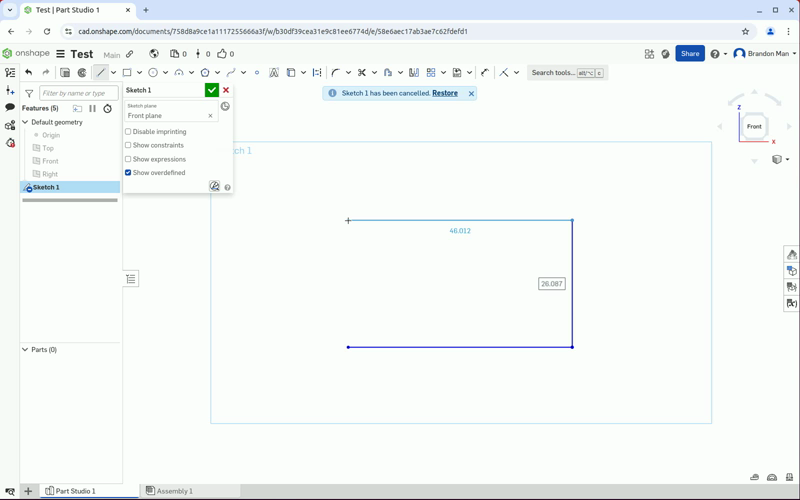
key_up(shift)
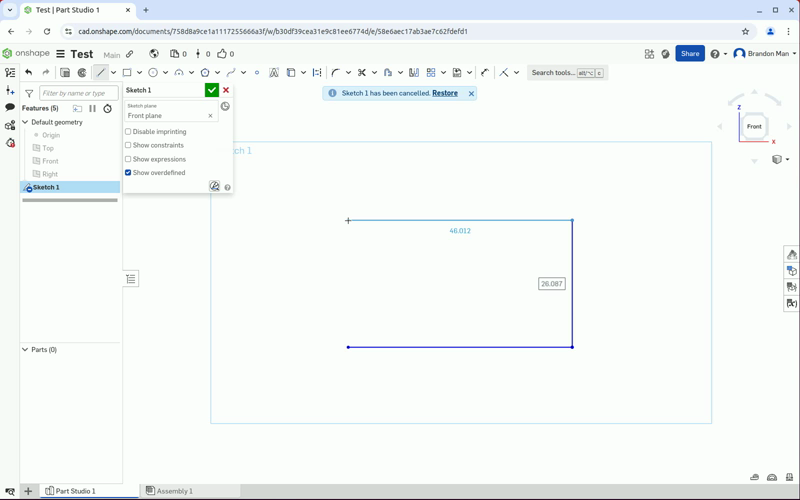
key_down(shift)
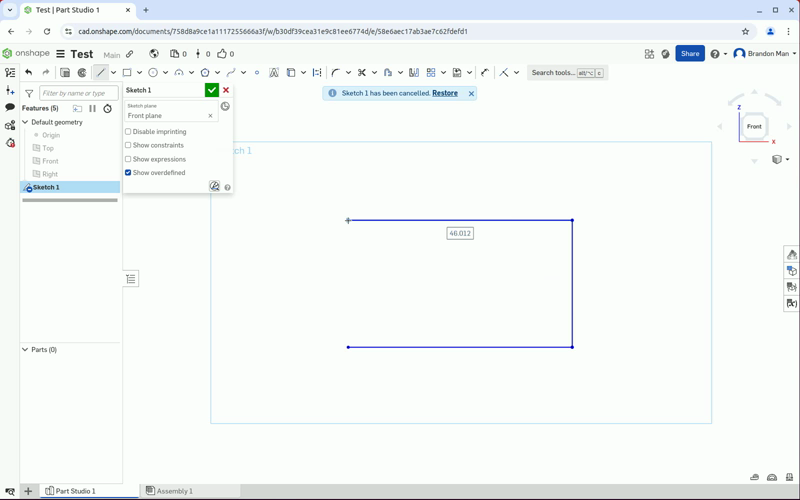
mouse_move(348, 347)
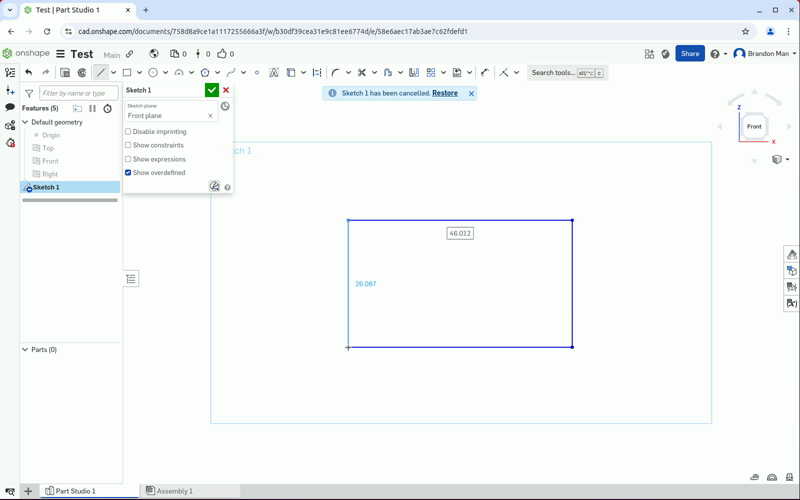
key_up(shift)
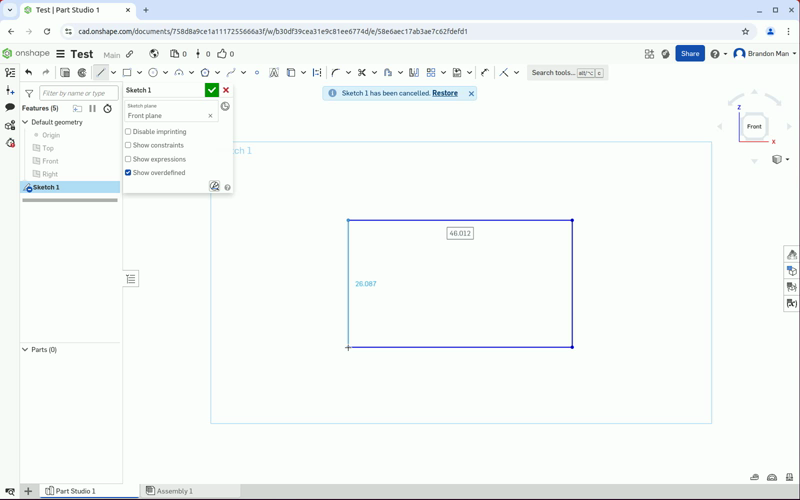
click(348, 347)
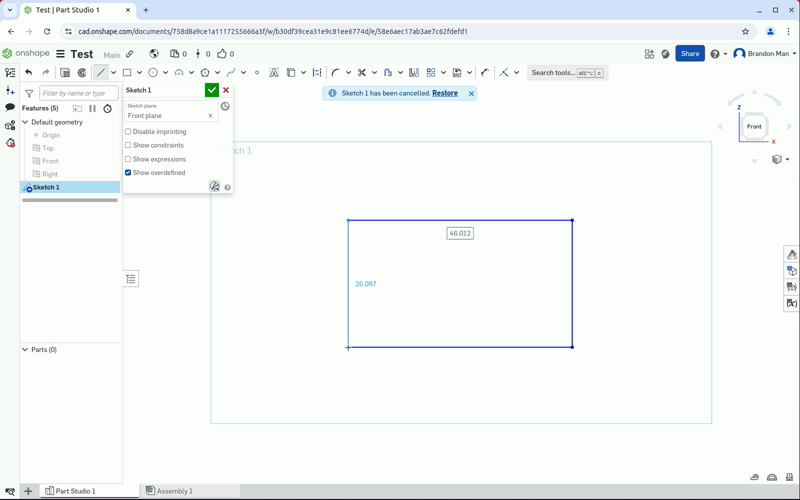
key(esc)
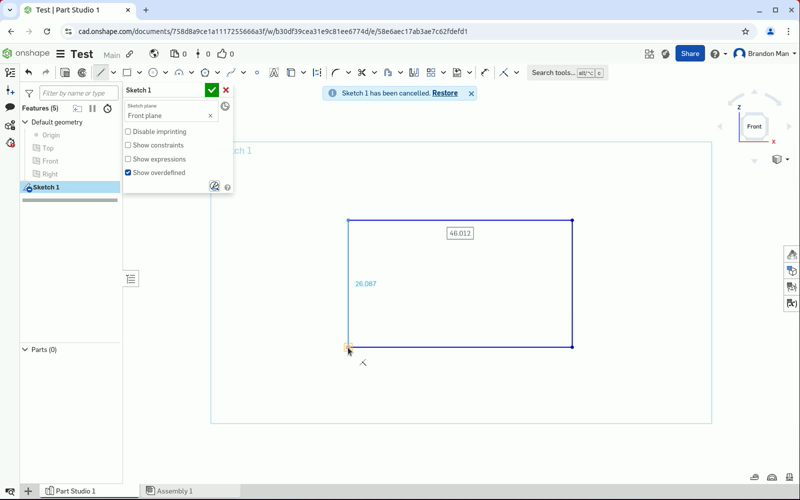
mouse_move(414, 307)
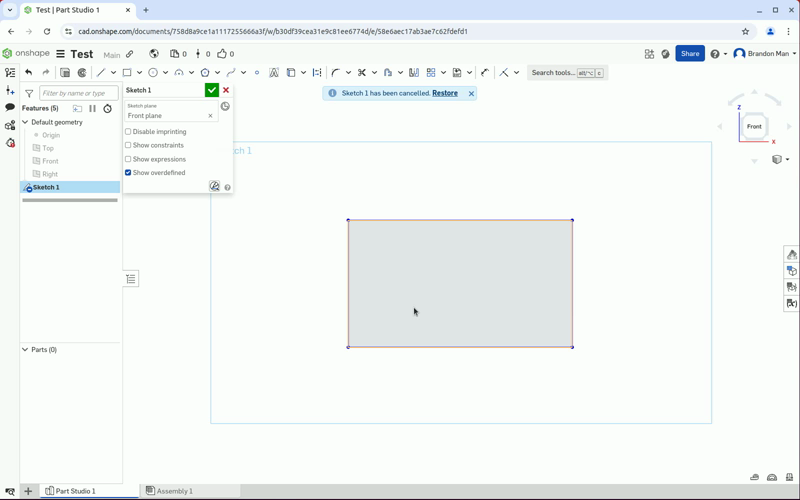
click(414, 307)
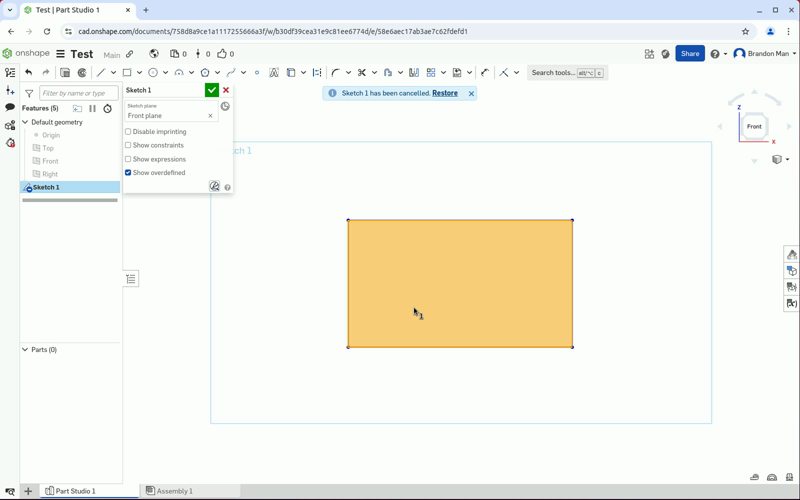
mouse_move(73, 352)
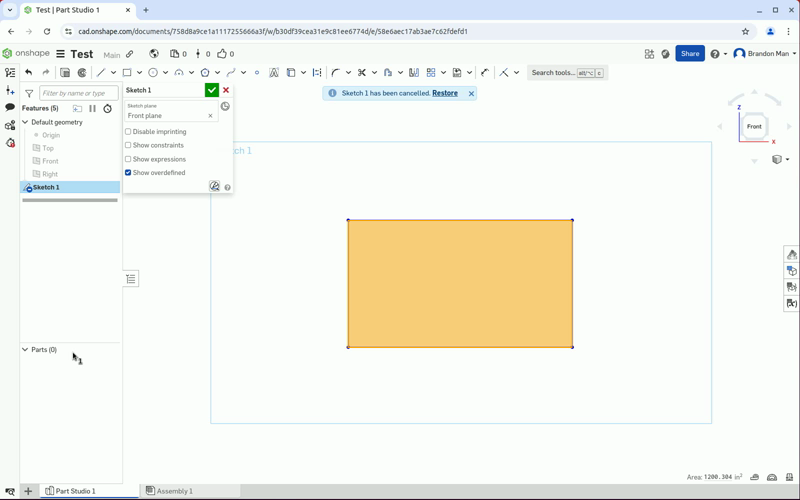
key(shift+y)
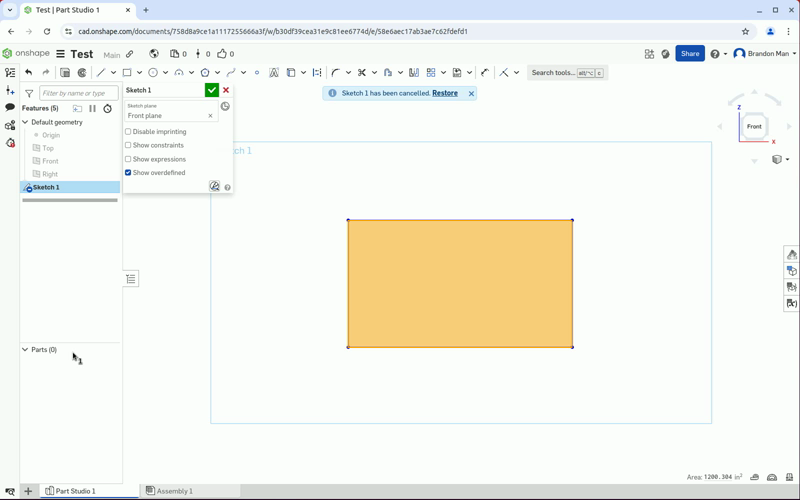
key(shift+e)
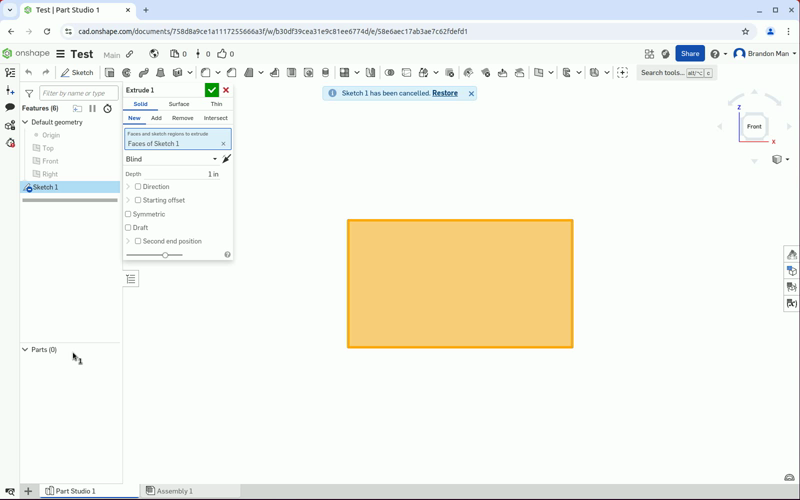
mouse_move(143, 106)
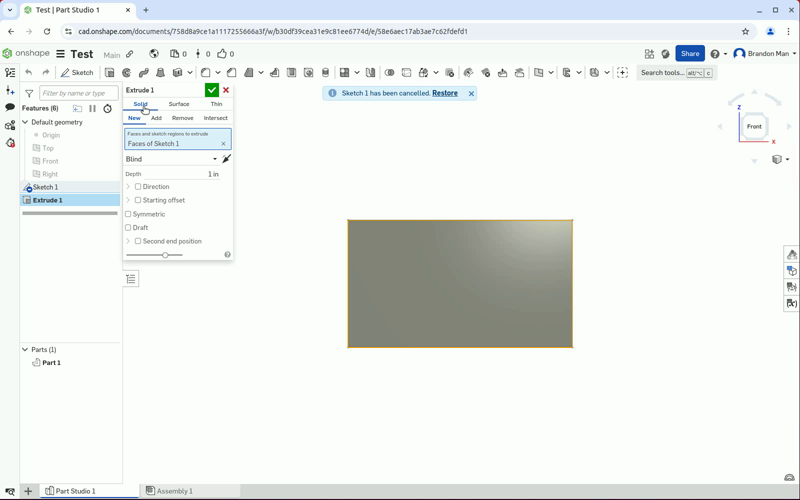
click(143, 106)
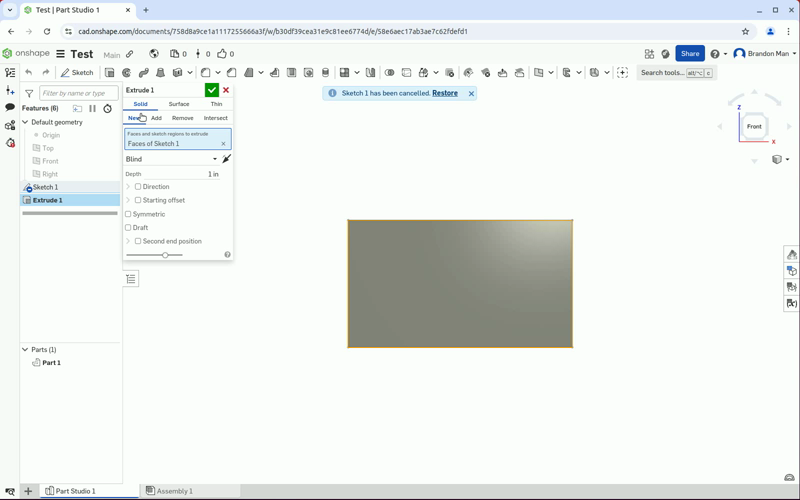
mouse_move(137, 120)
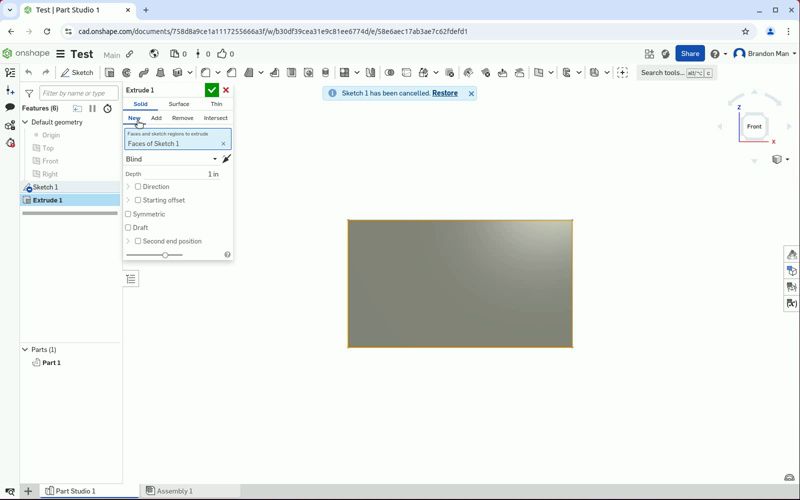
click(137, 120)
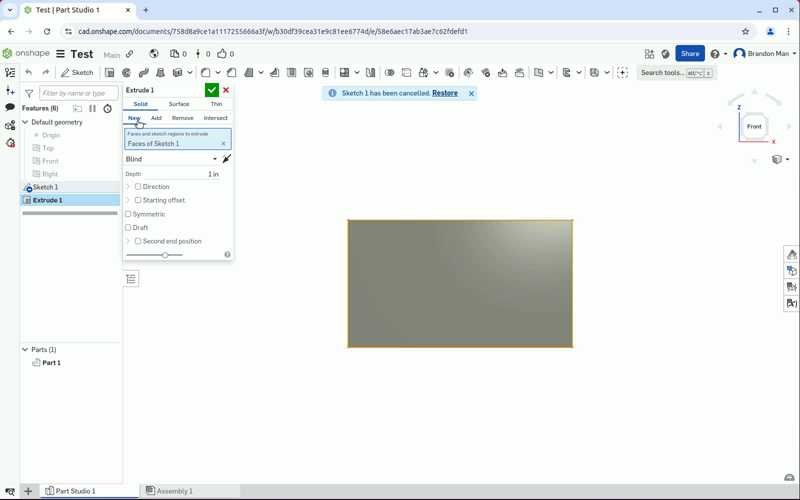
key(tab, 4)
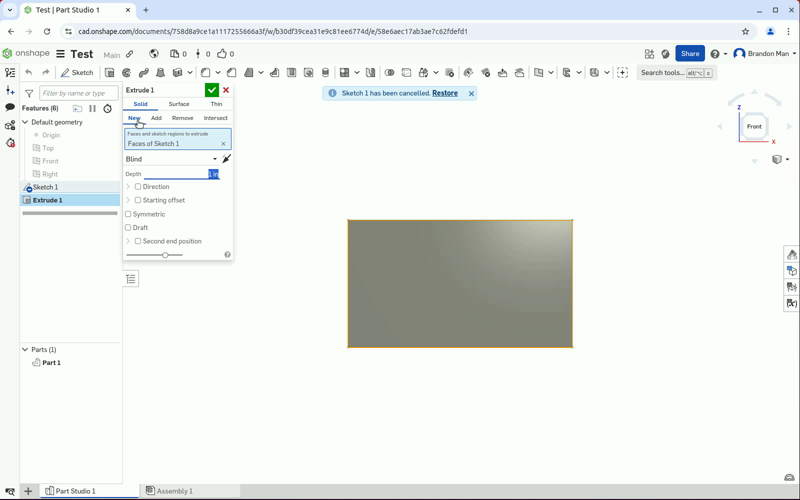
text(0.481)
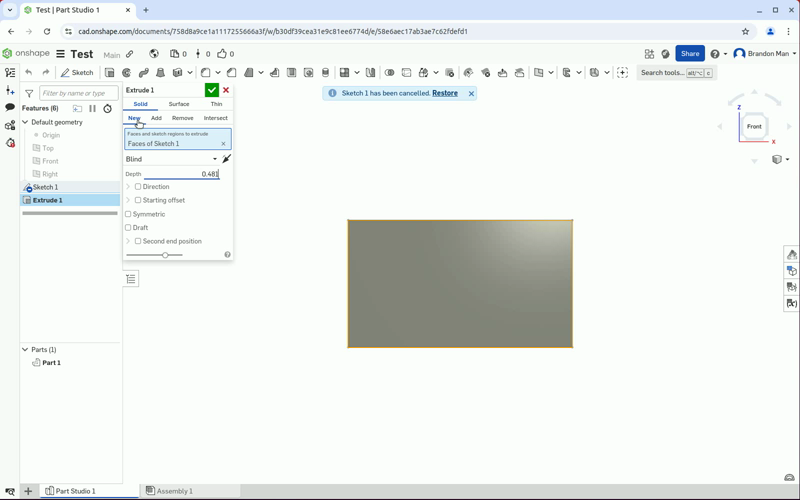
key(enter)
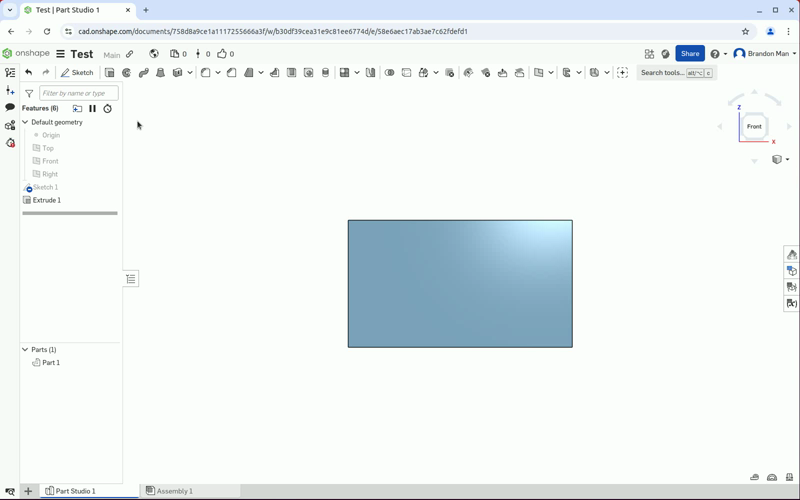
key(shift+h)
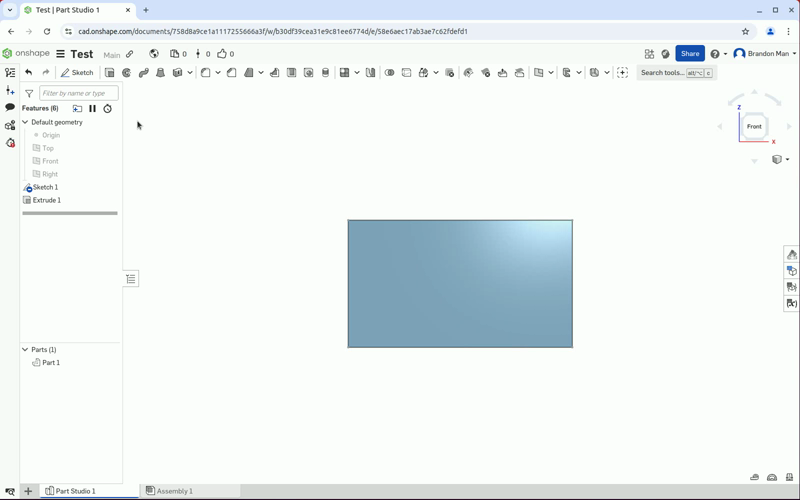
key(shift+h)
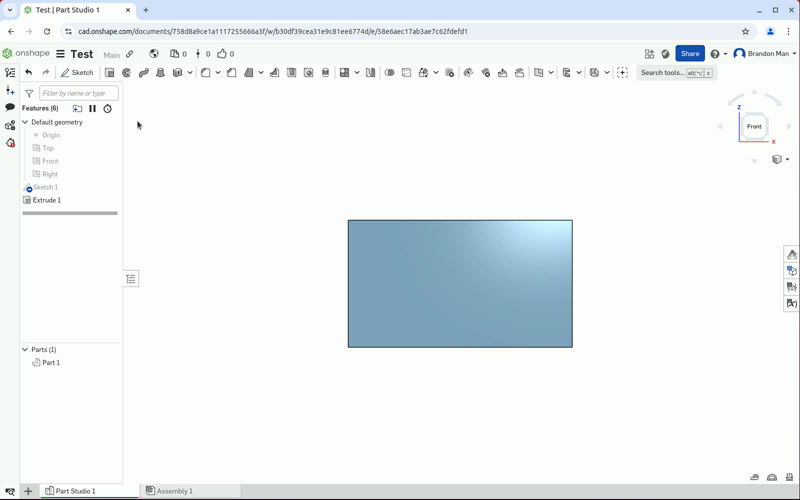
mouse_move(73, 189)
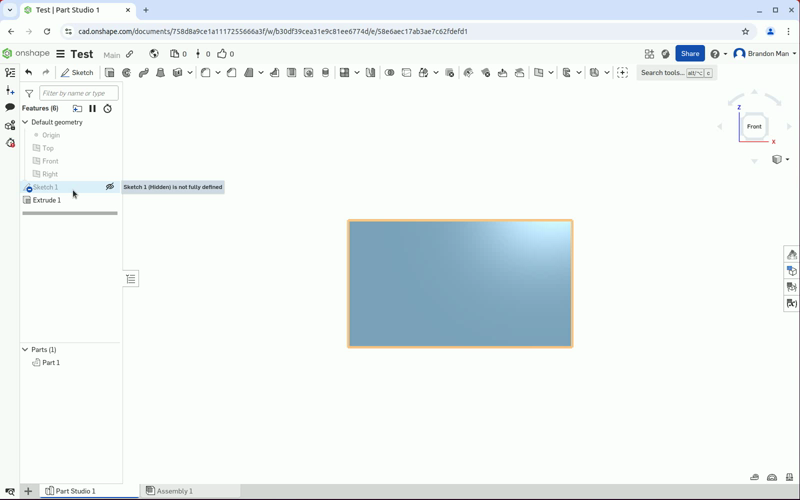
click(73, 189)
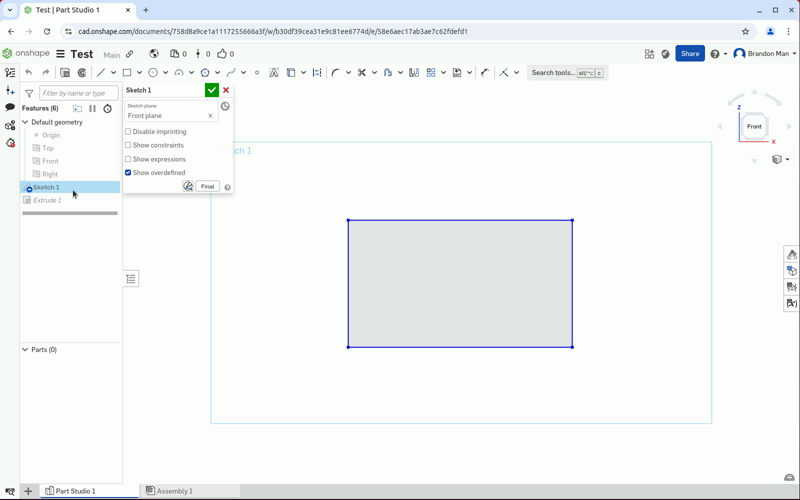
mouse_move(229, 92)
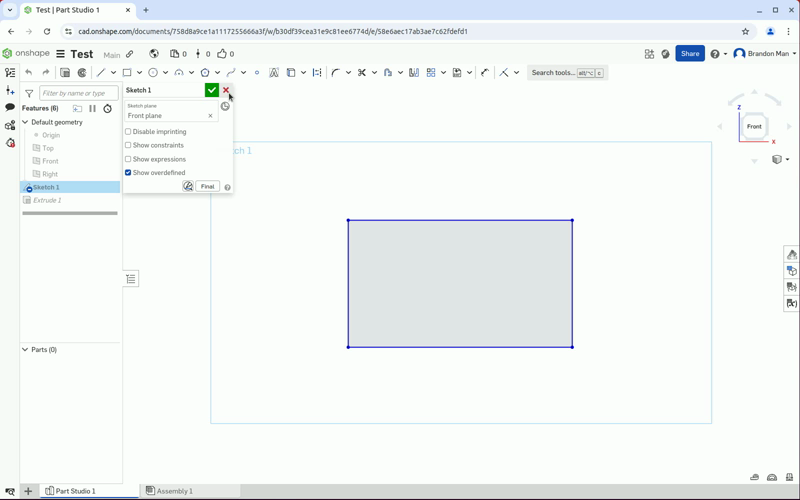
click(229, 92)
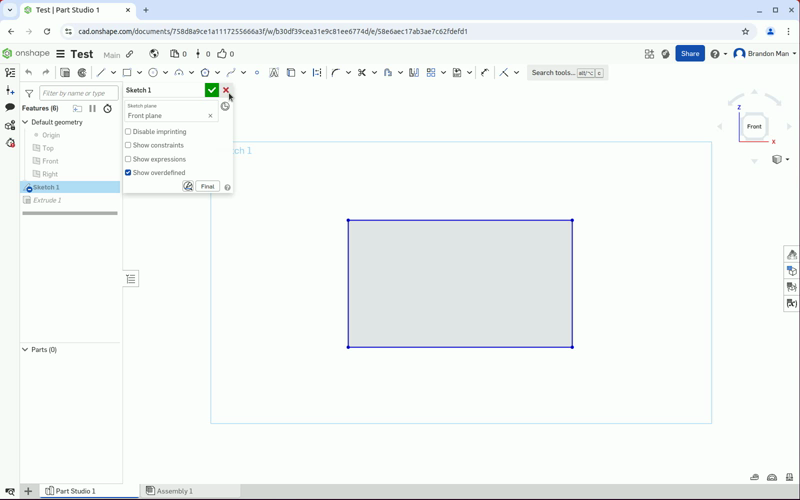
key(shift+s)
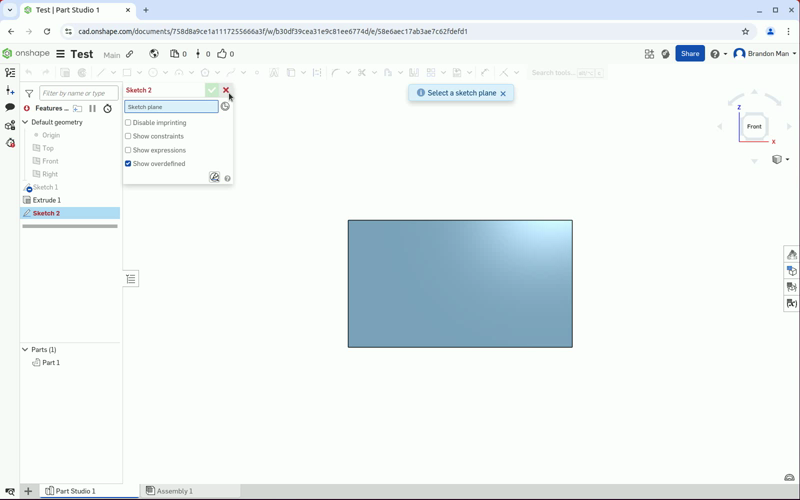
mouse_move(73, 163)
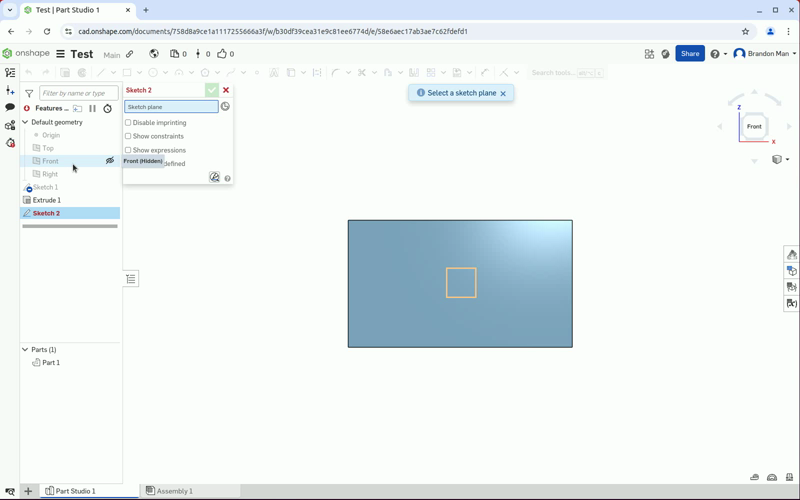
click(73, 163)
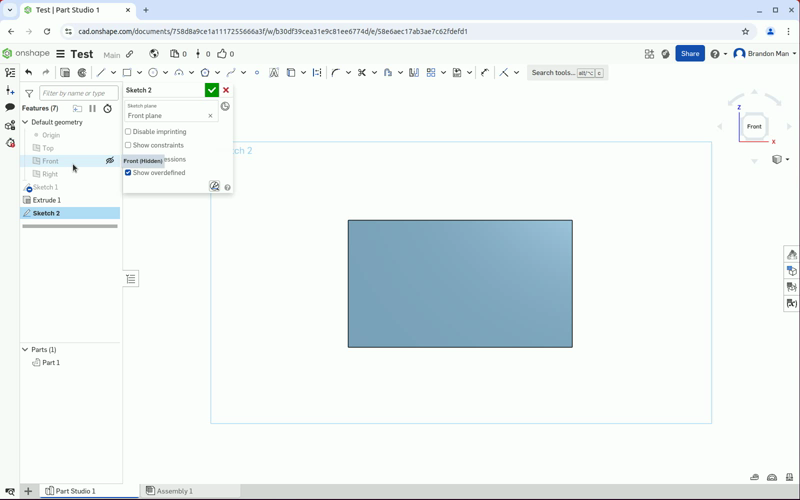
mouse_move(73, 352)
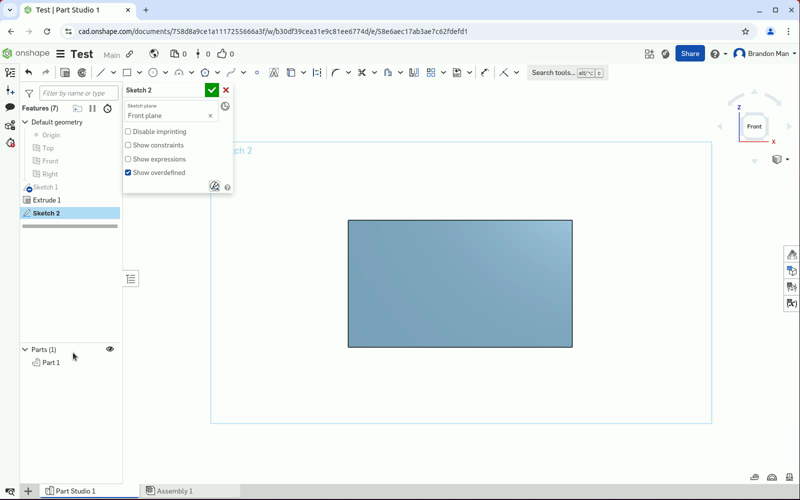
key(y)
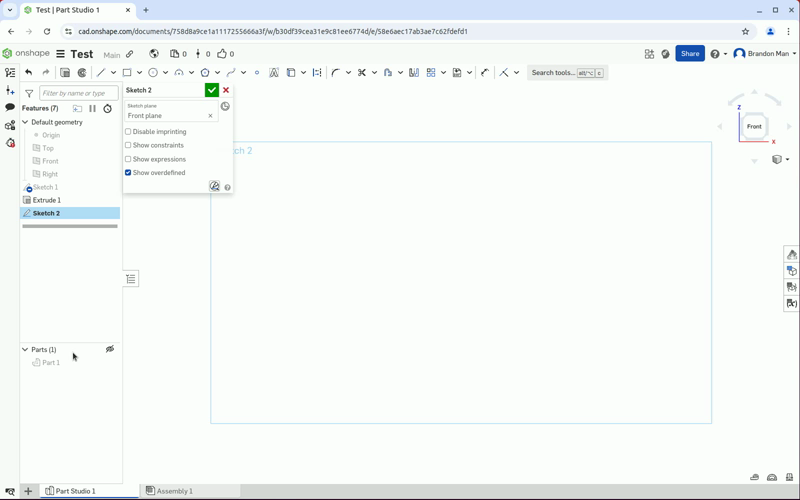
key(l)
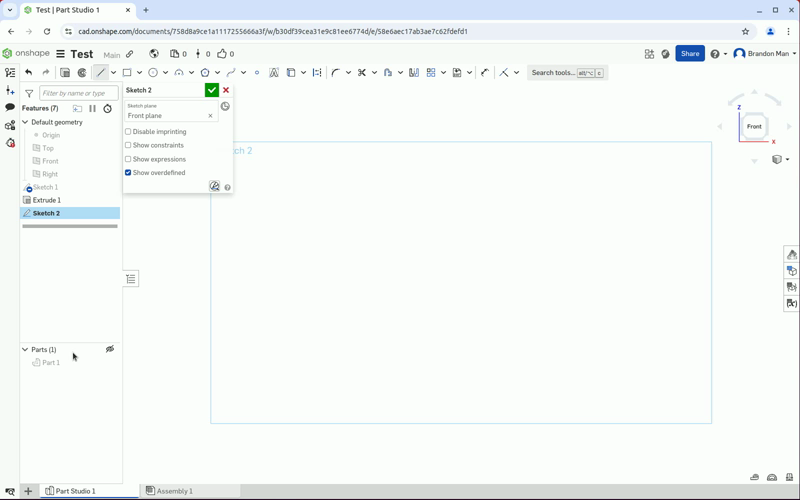
key_down(shift)
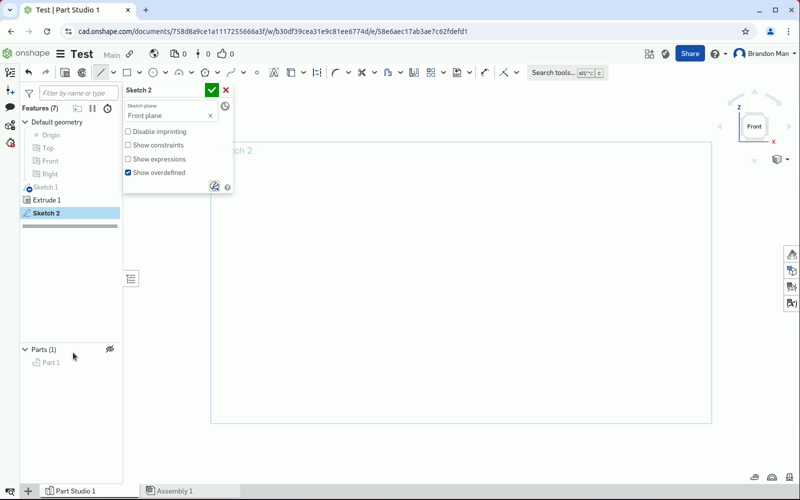
mouse_move(348, 347)
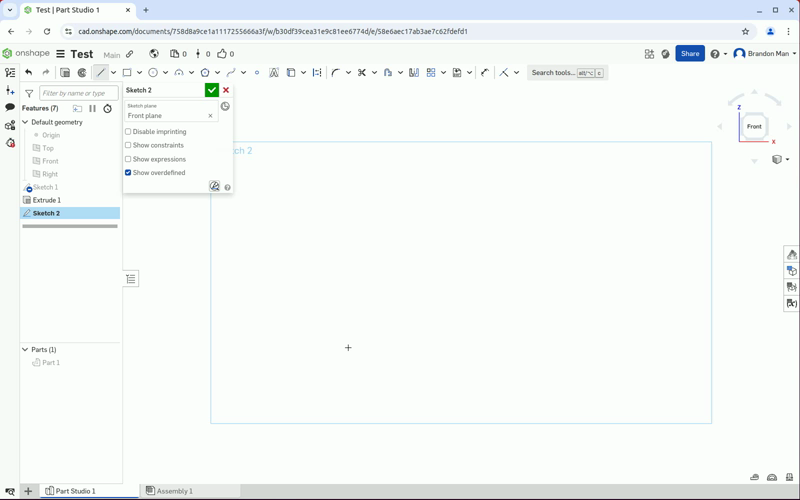
click(348, 347)
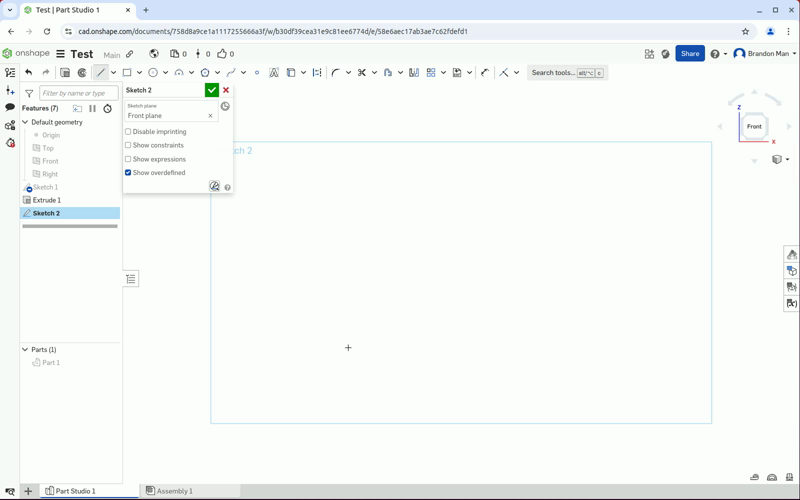
key_up(shift)
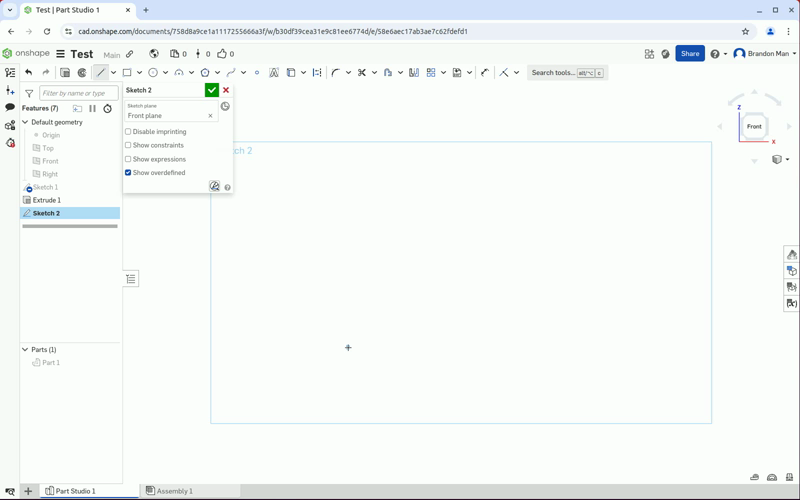
key_down(shift)
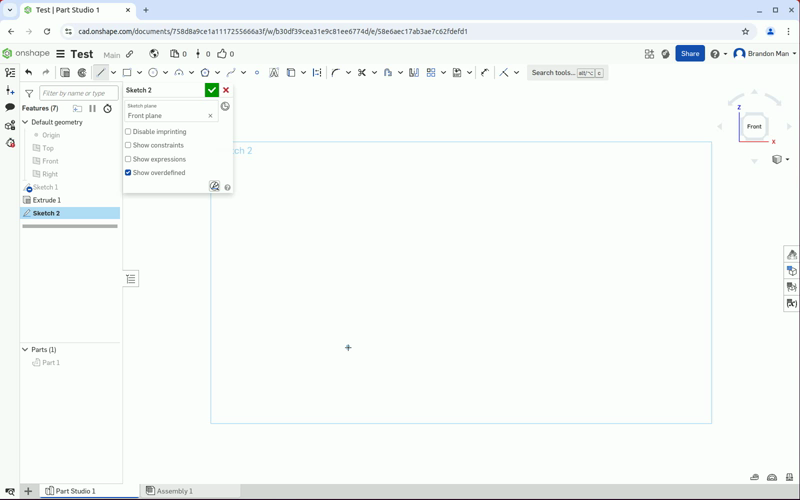
mouse_move(572, 347)
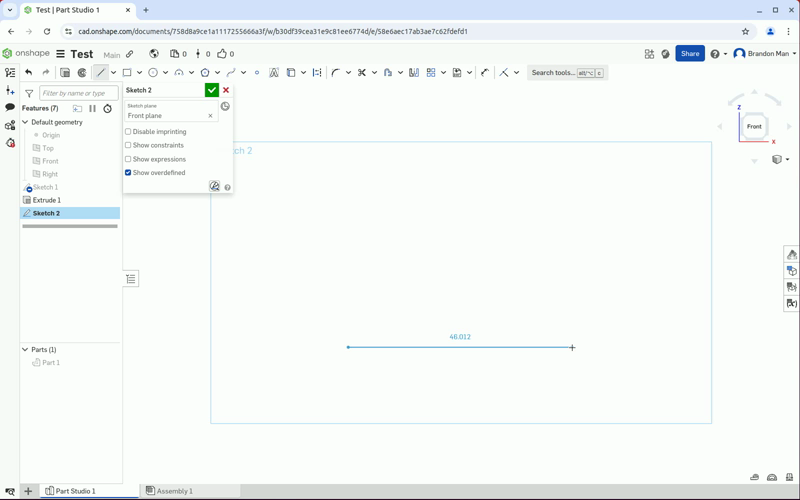
click(572, 347)
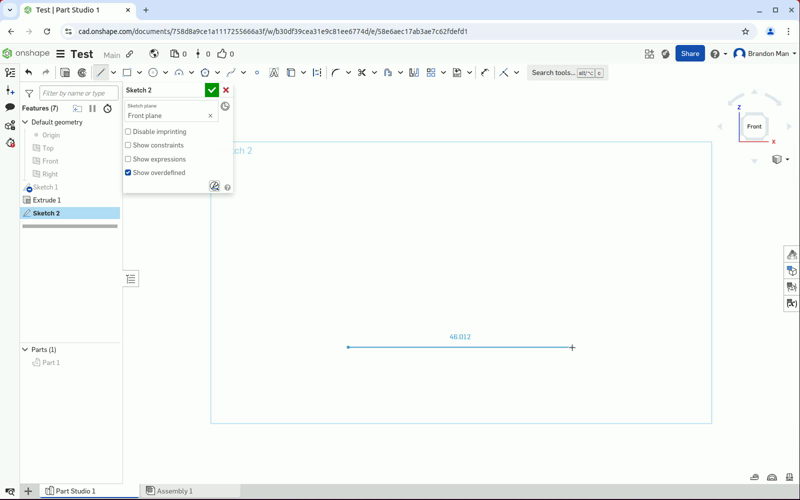
key_up(shift)
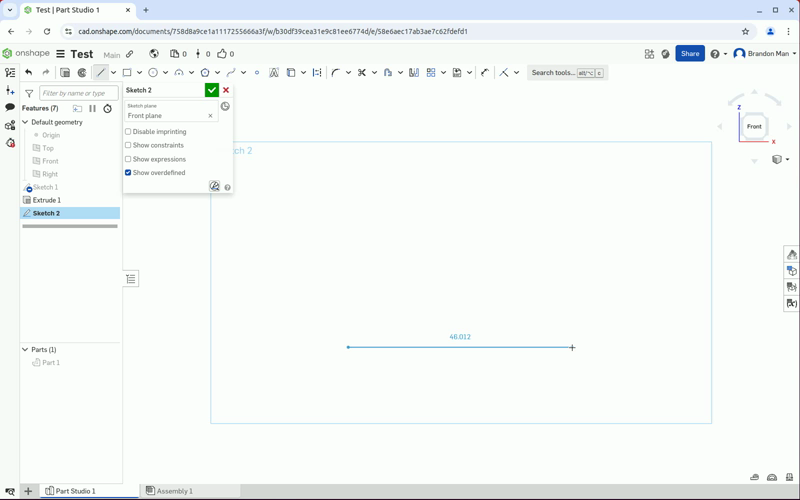
key_down(shift)
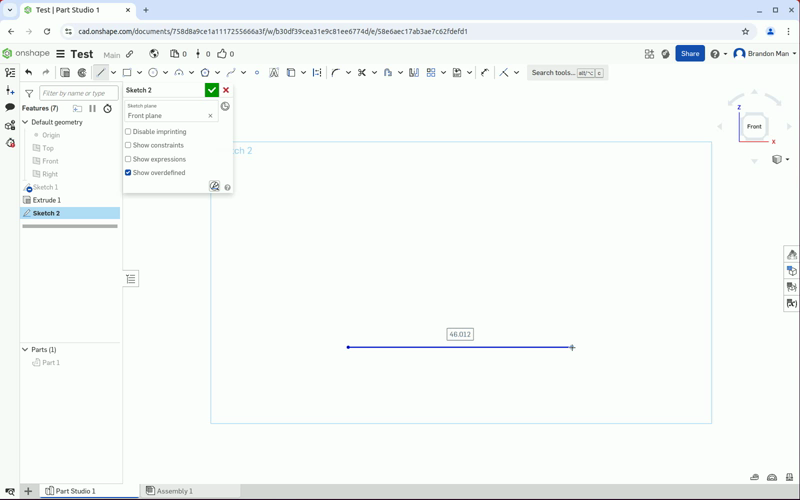
mouse_move(572, 220)
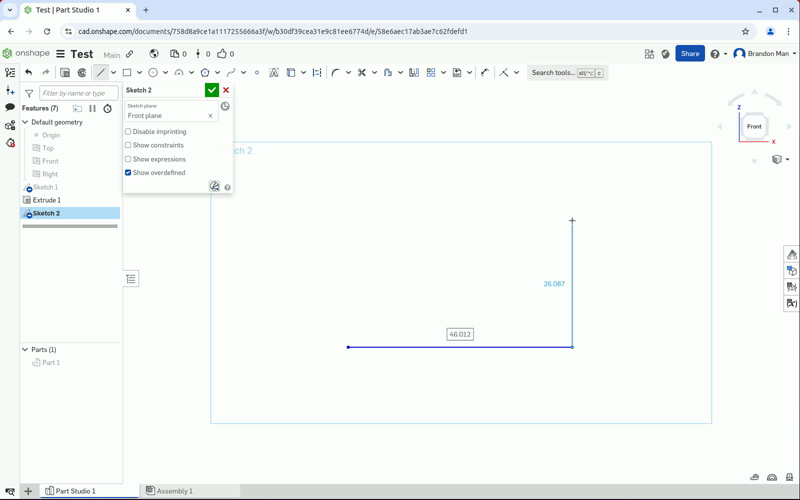
click(572, 220)
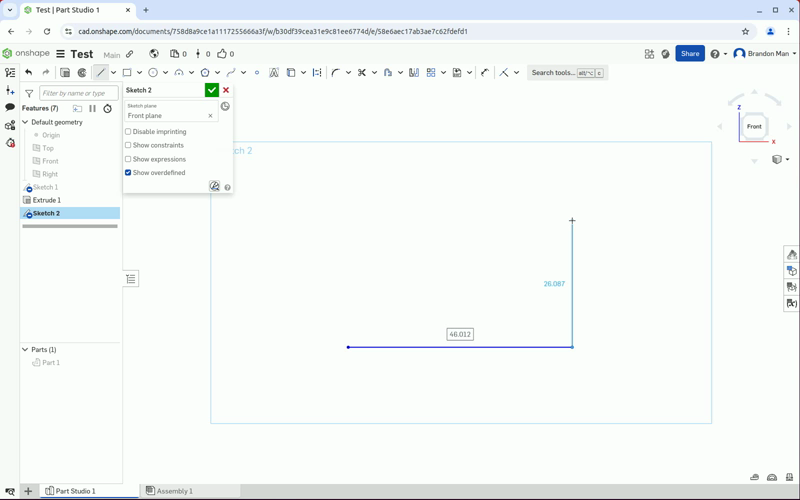
key_up(shift)
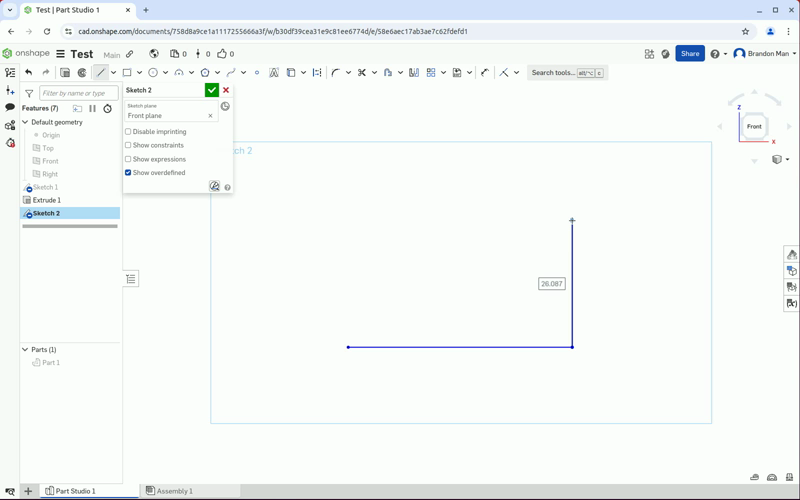
key_down(shift)
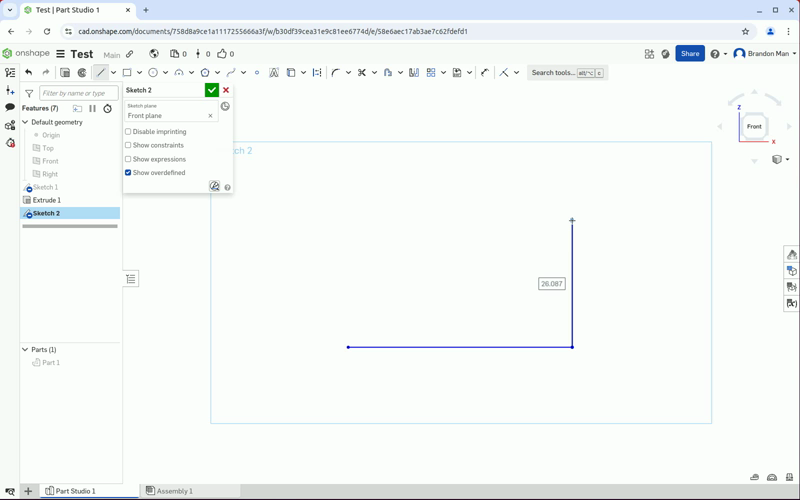
mouse_move(348, 220)
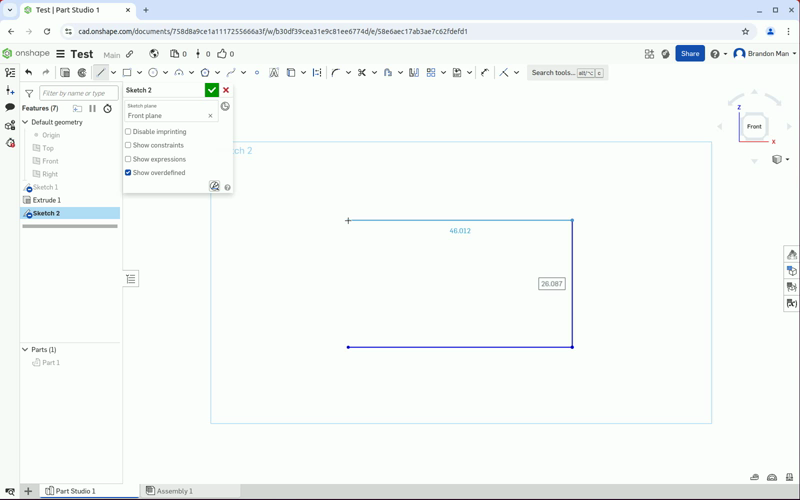
click(348, 220)
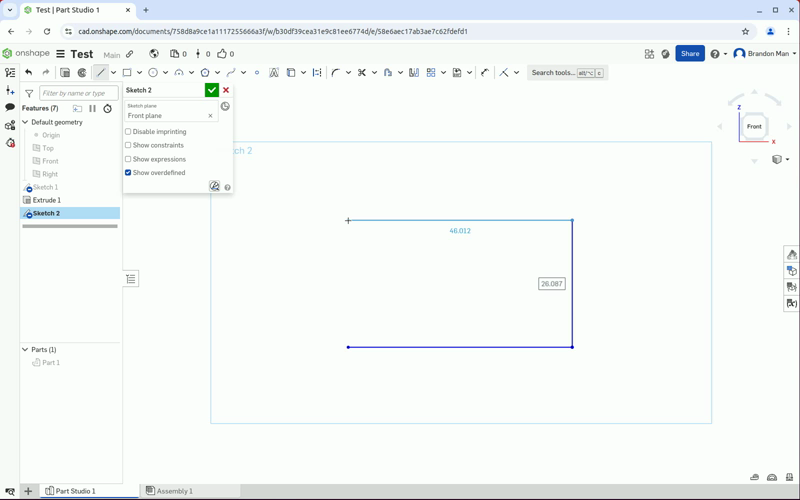
key_up(shift)
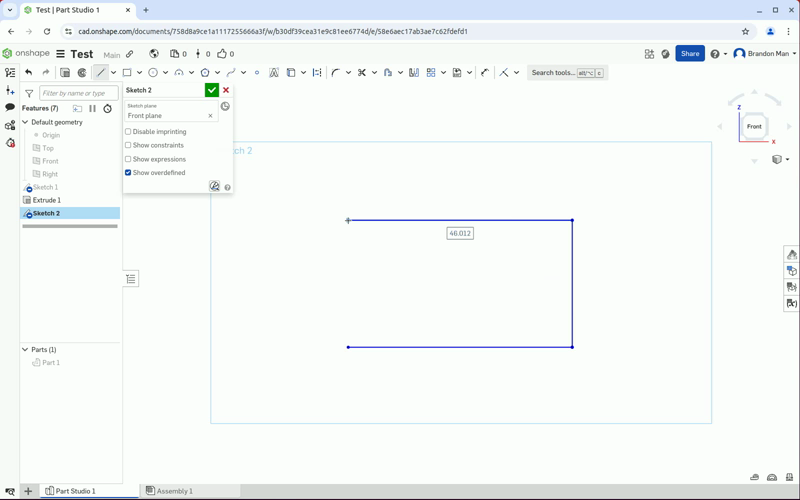
key_down(shift)
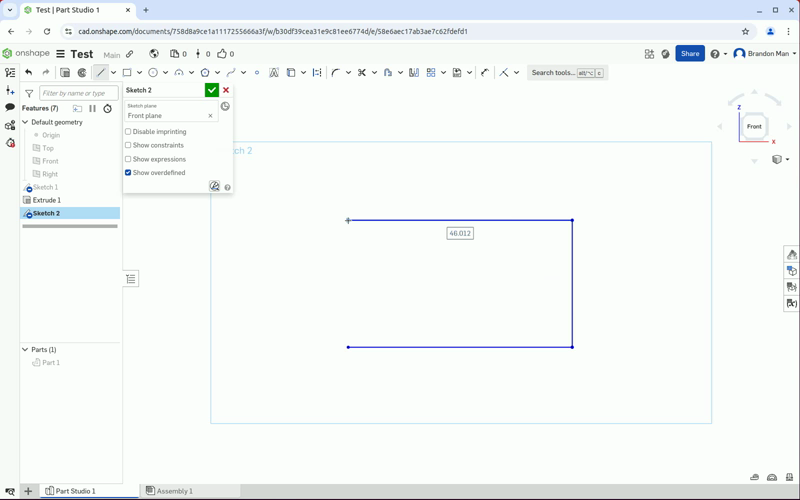
mouse_move(348, 347)
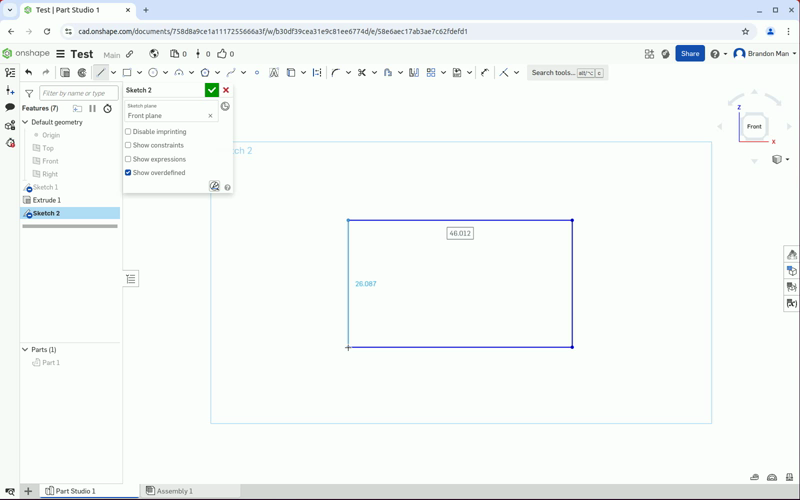
key_up(shift)
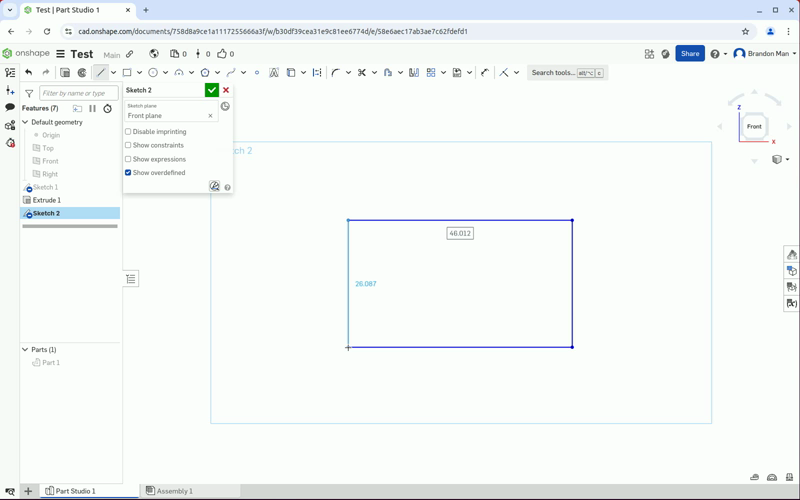
click(348, 347)
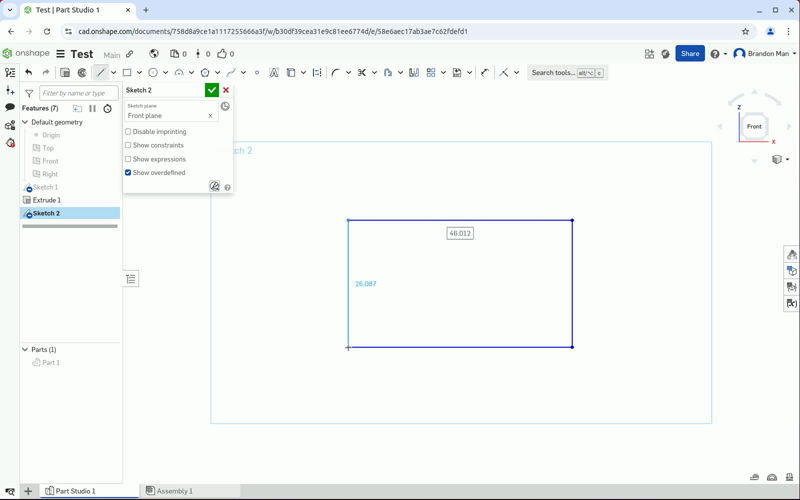
key(esc)
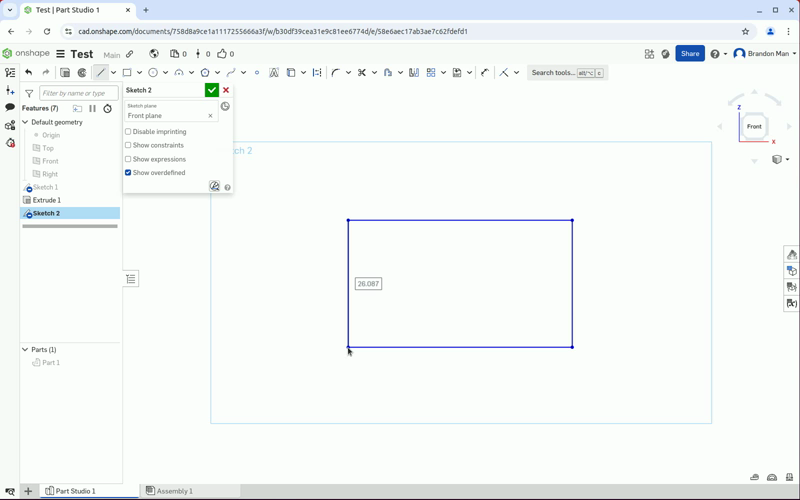
mouse_move(435, 305)
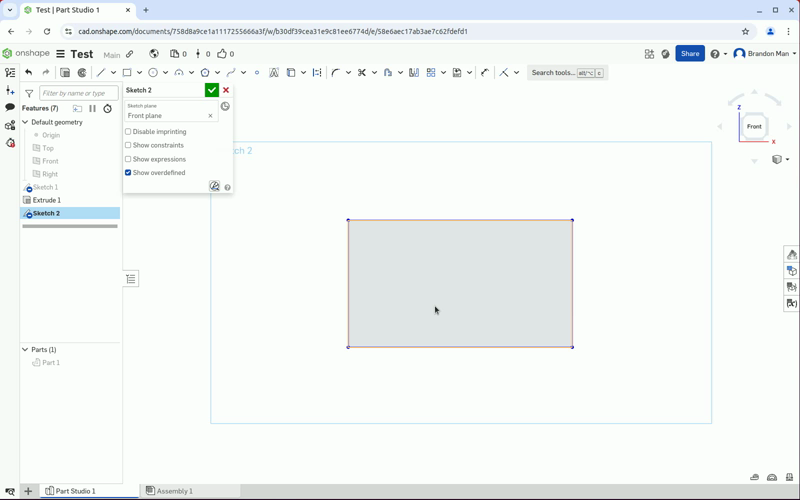
click(435, 305)
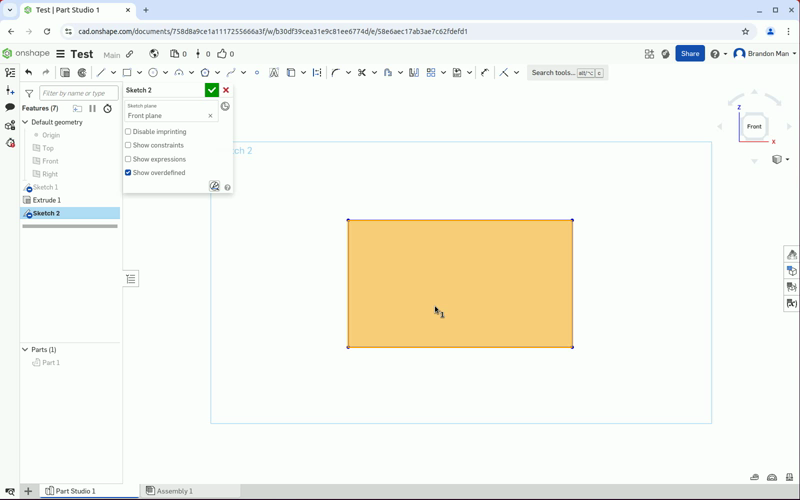
mouse_move(73, 352)
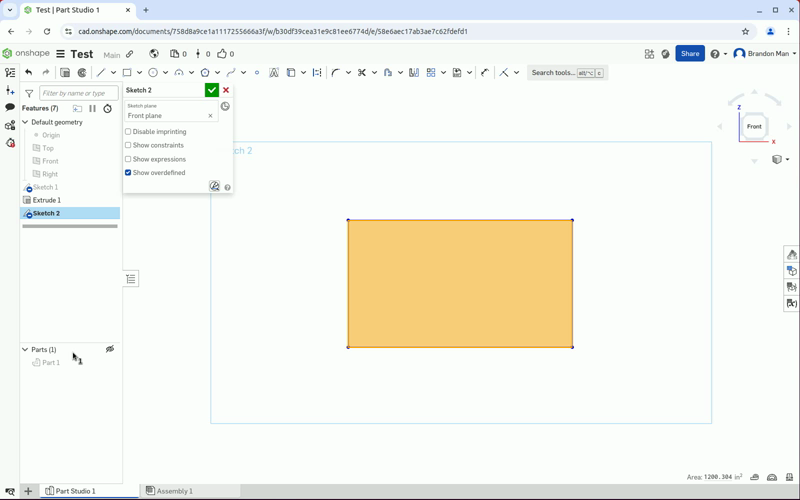
key(shift+y)
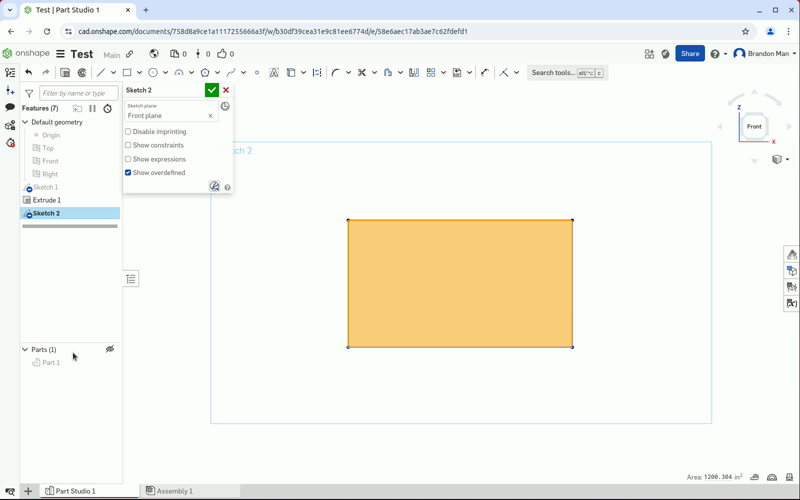
key(shift+e)
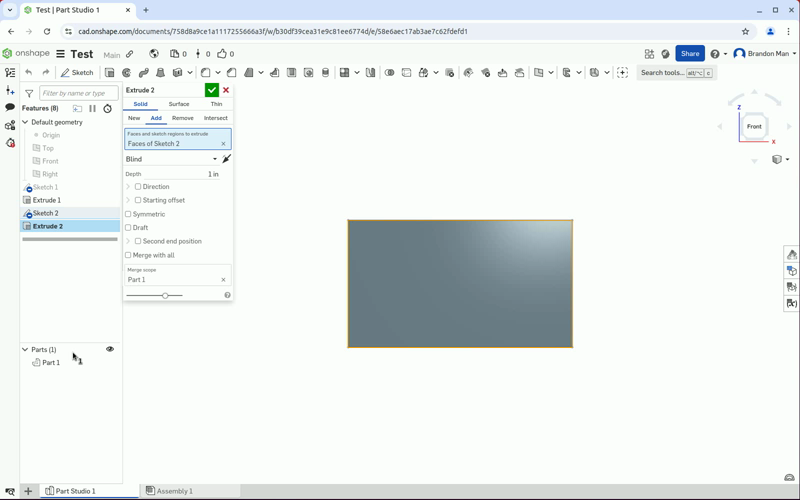
mouse_move(143, 106)
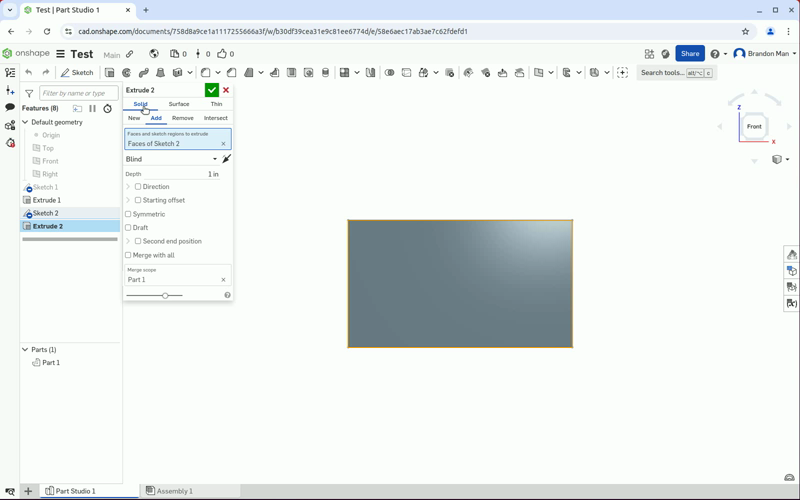
click(143, 106)
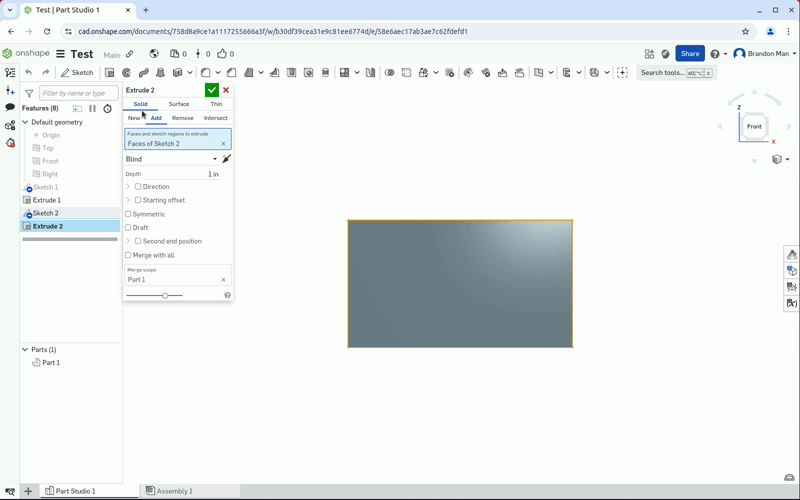
mouse_move(137, 120)
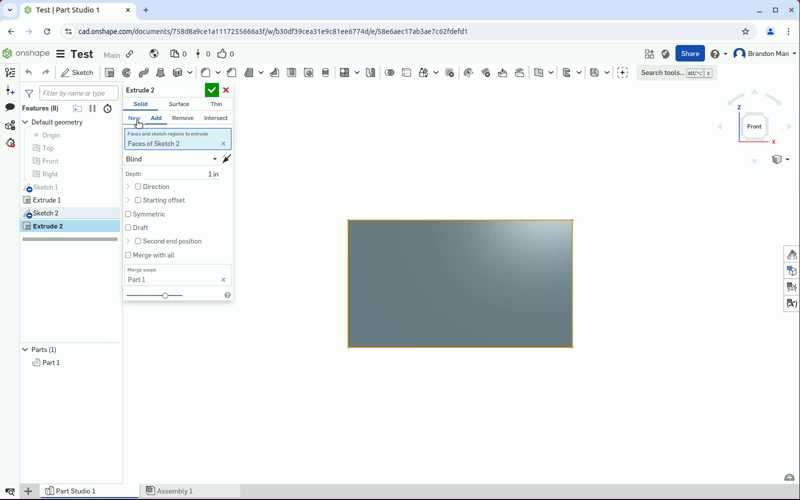
click(137, 120)
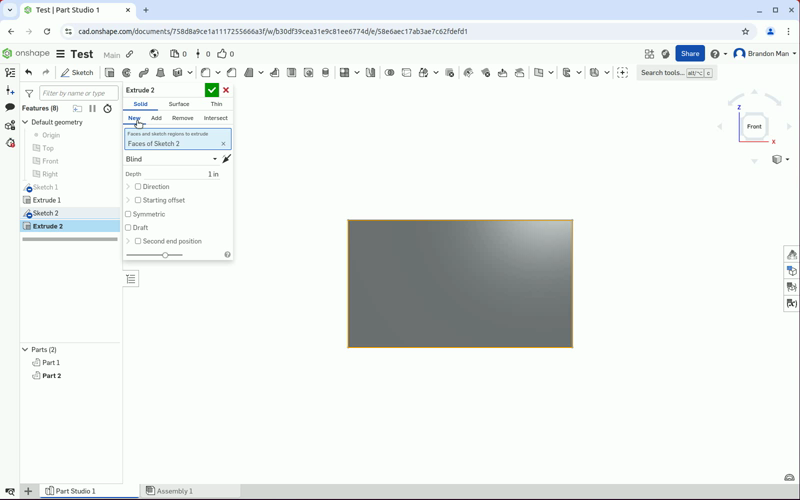
key(tab, 4)
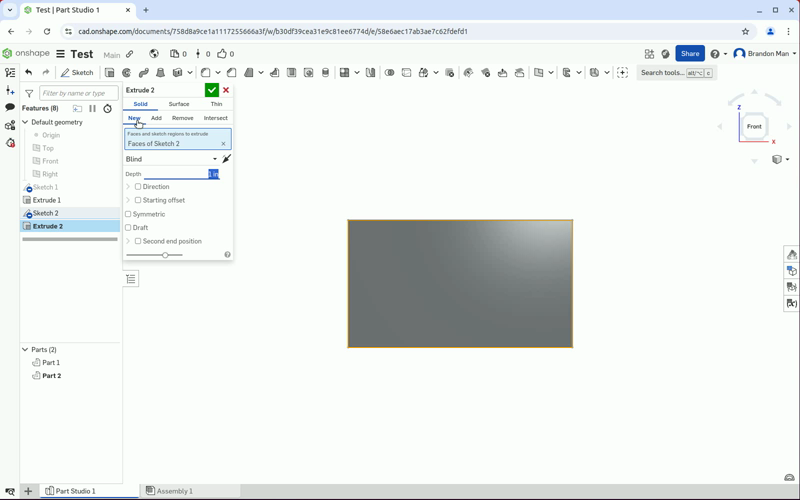
text(0.481)
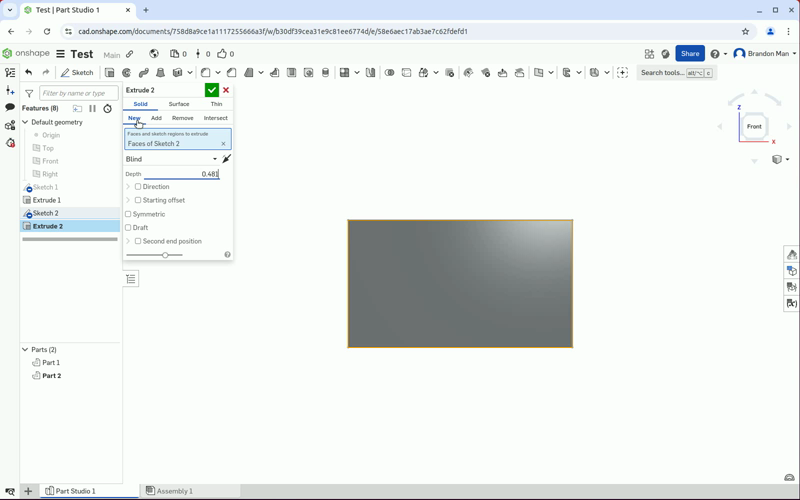
key(enter)
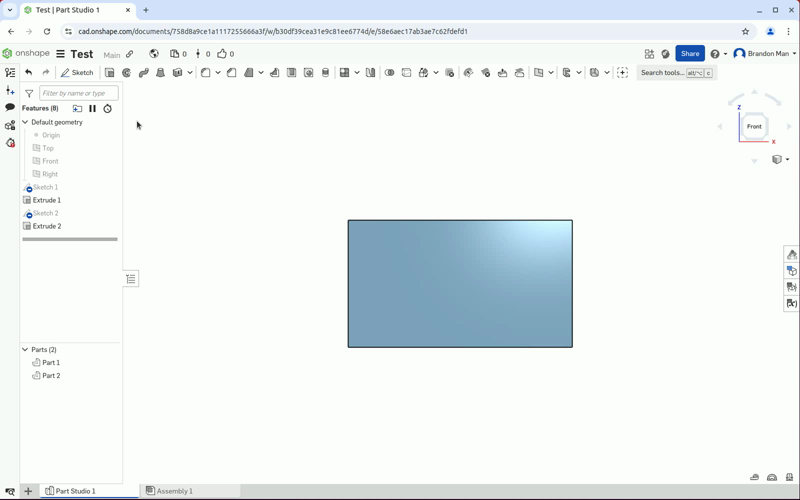
key(shift+h)
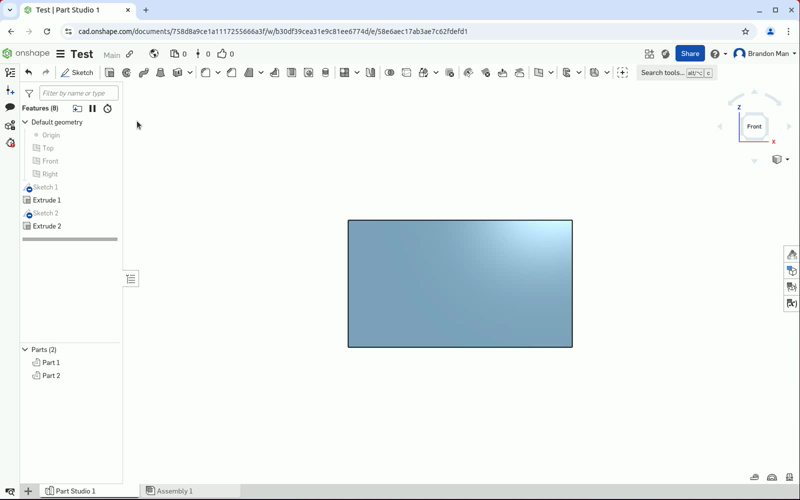
key(shift+h)
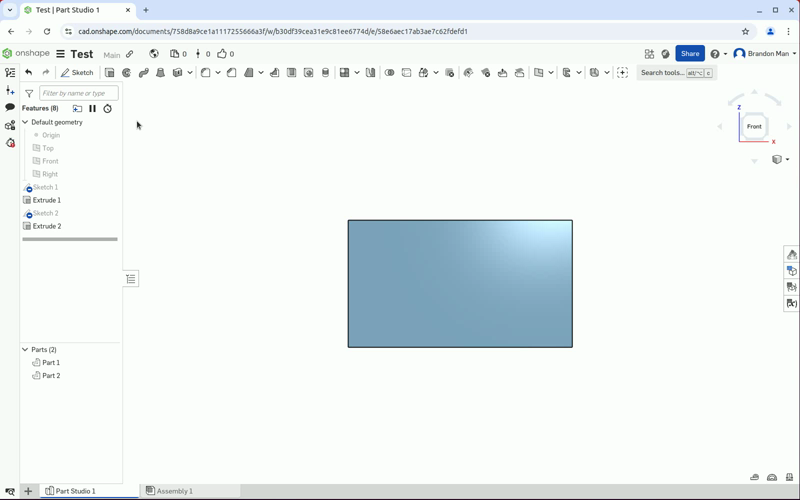
mouse_move(73, 189)
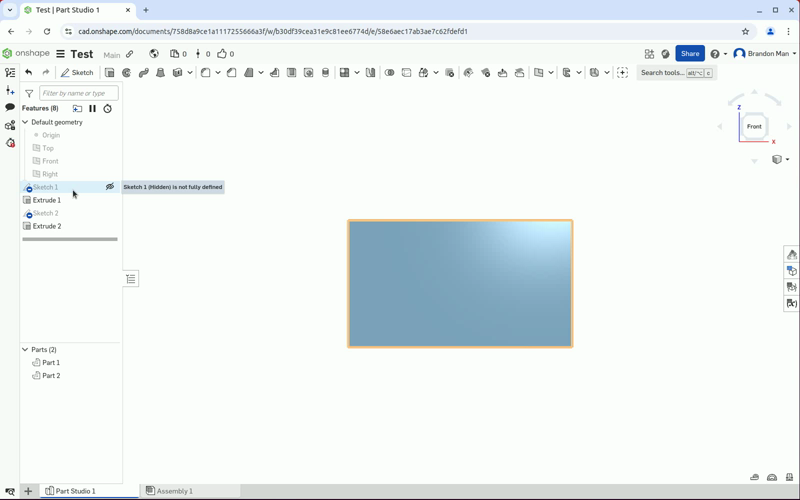
click(73, 189)
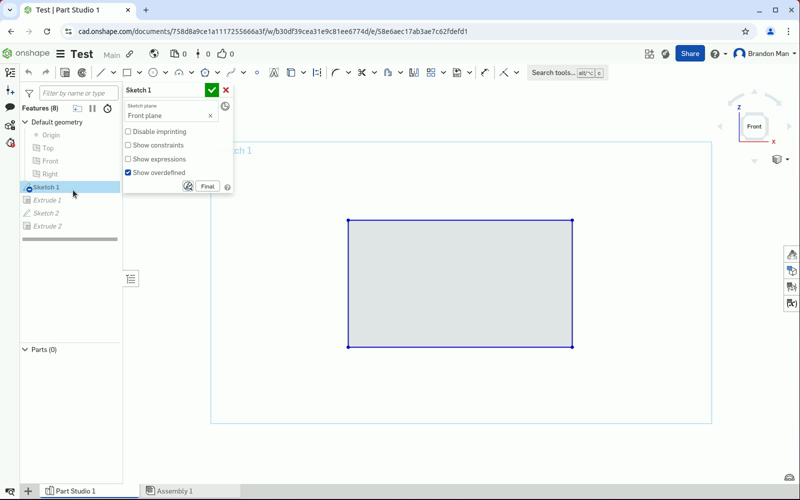
mouse_move(229, 92)
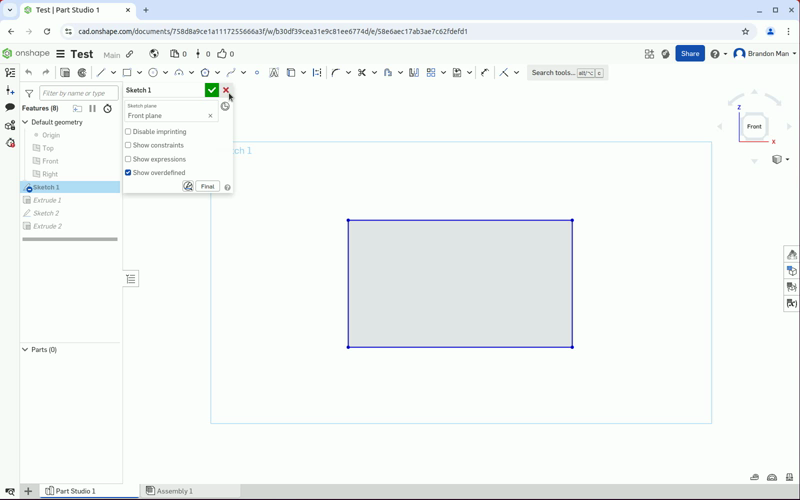
click(229, 92)
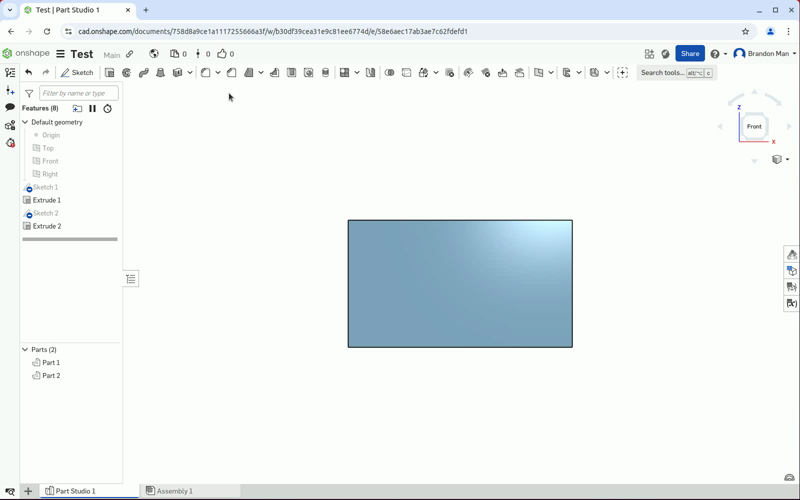
mouse_move(541, 75)
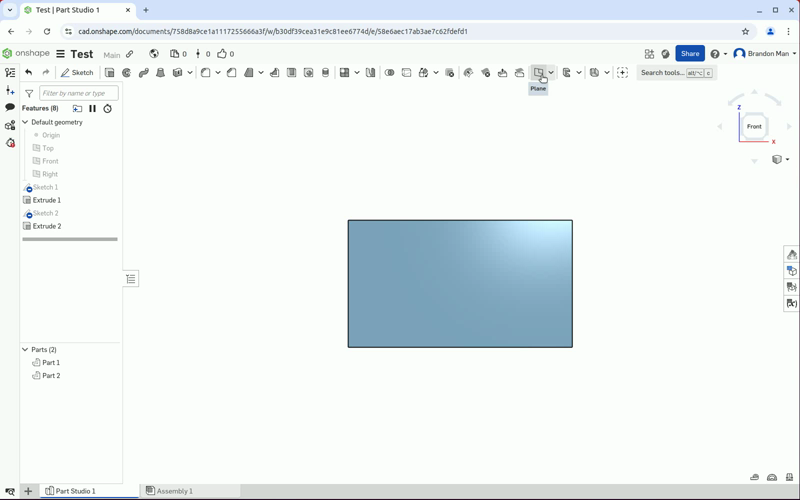
click(541, 75)
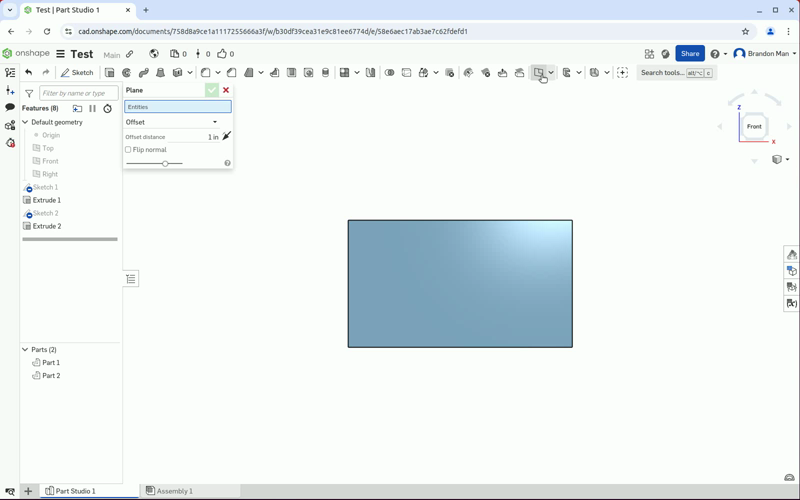
mouse_move(73, 163)
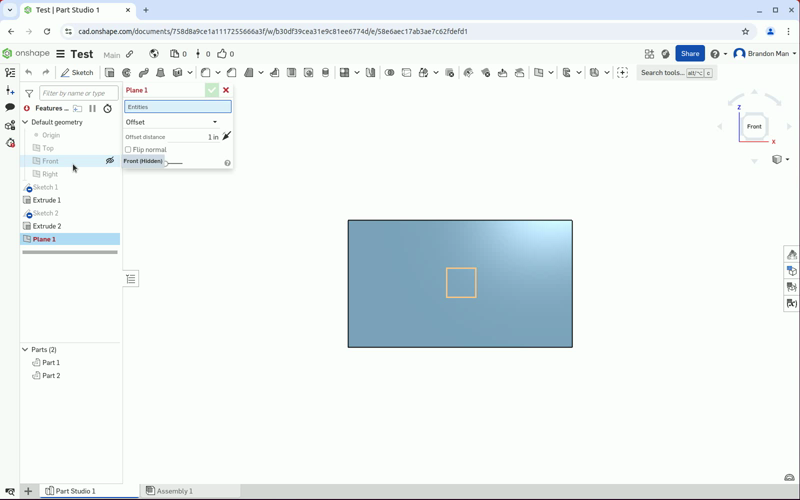
click(73, 163)
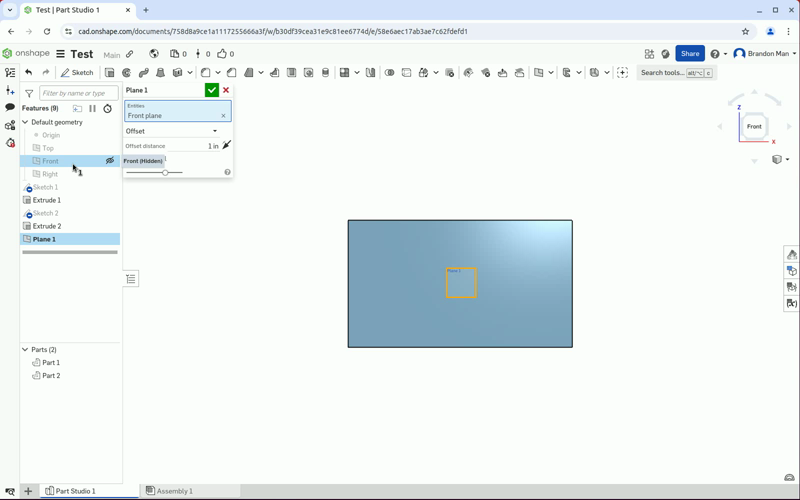
key(tab, 2)
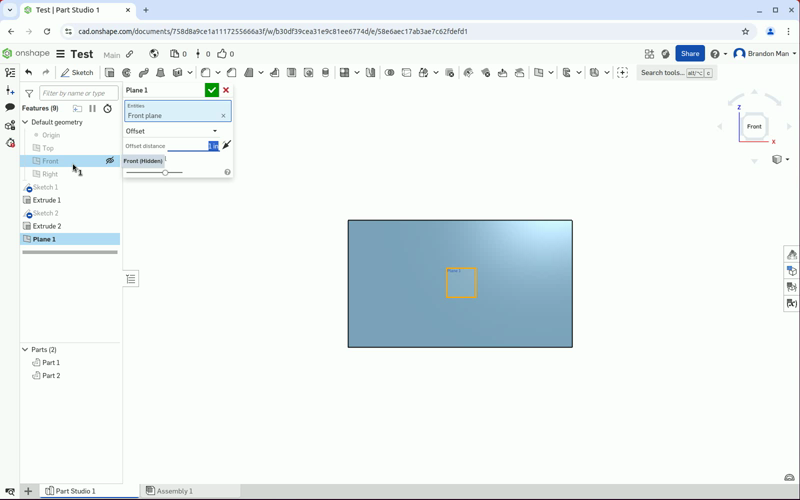
text(0.493)
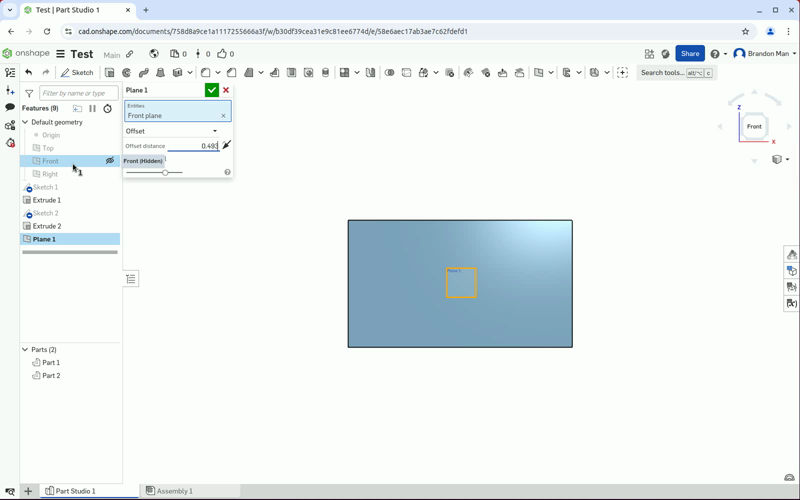
key(enter, 2)
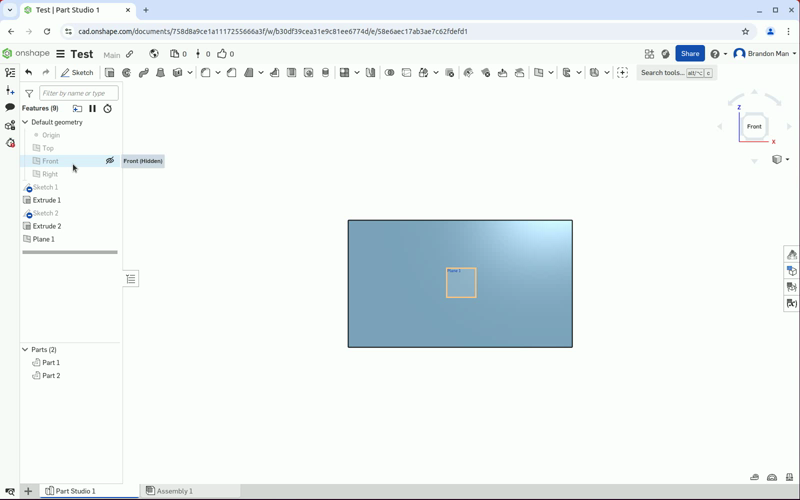
key(shift+s)
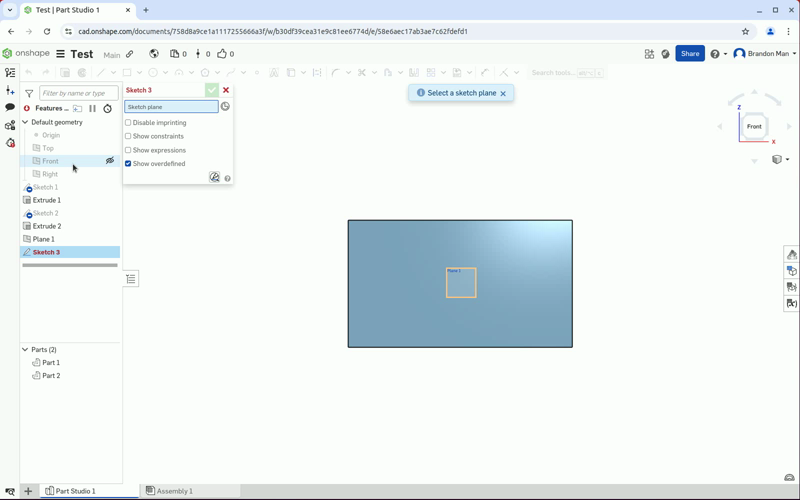
mouse_move(73, 241)
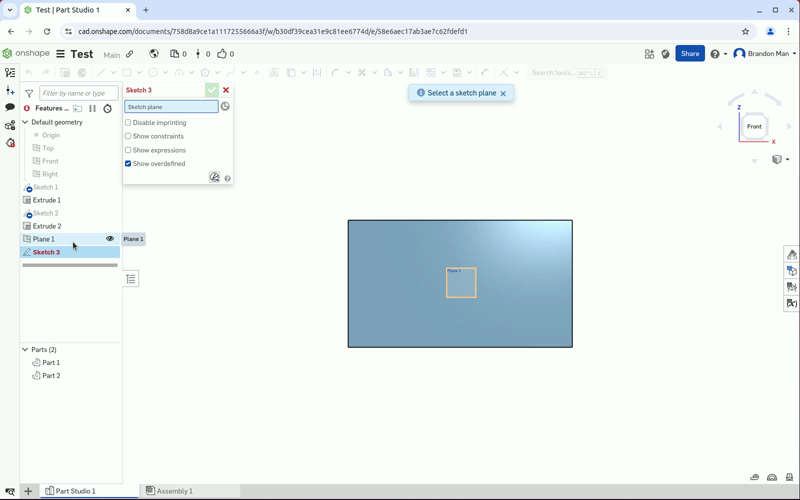
click(73, 241)
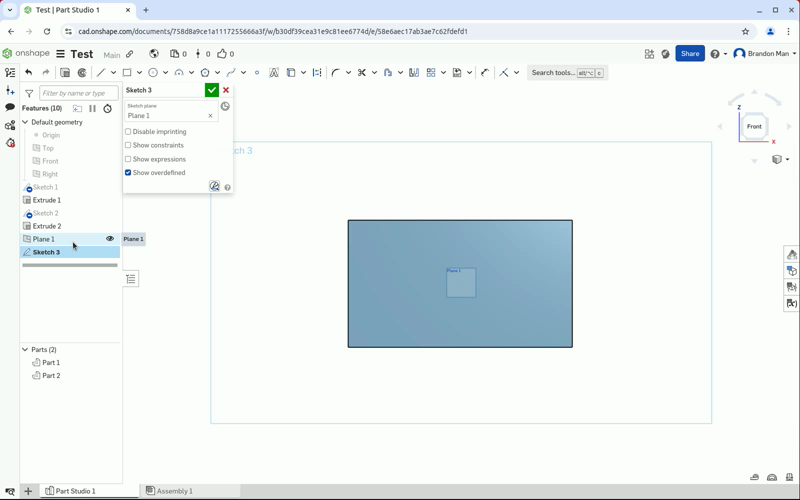
mouse_move(73, 352)
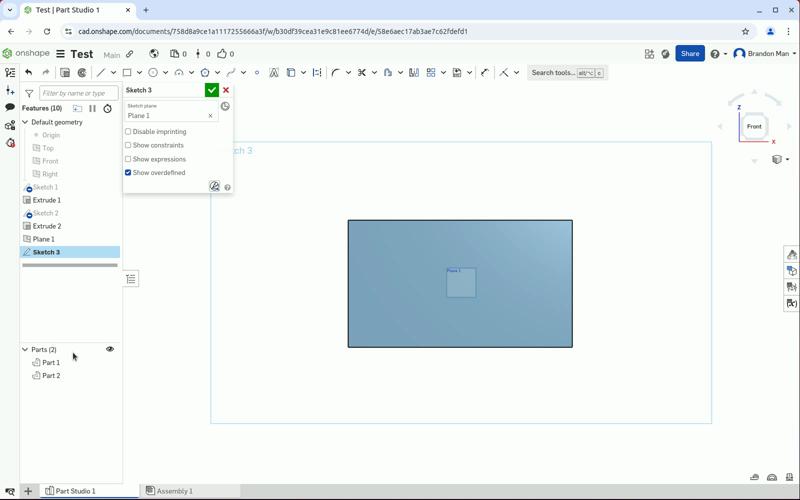
key(y)
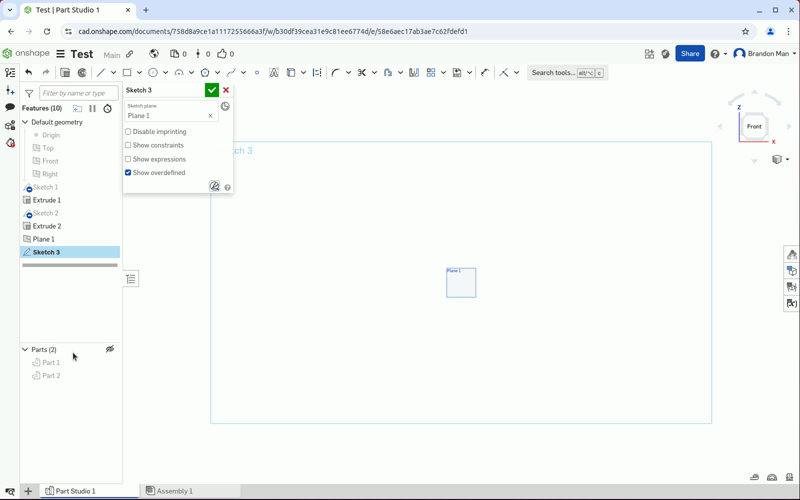
key(l)
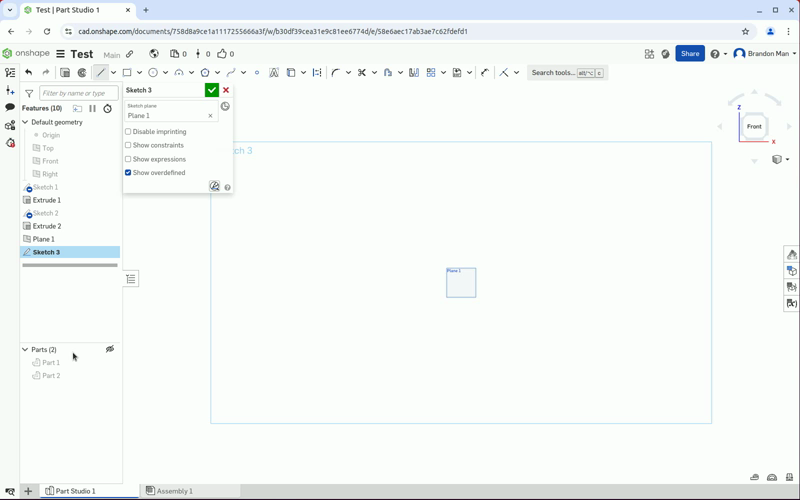
key_down(shift)
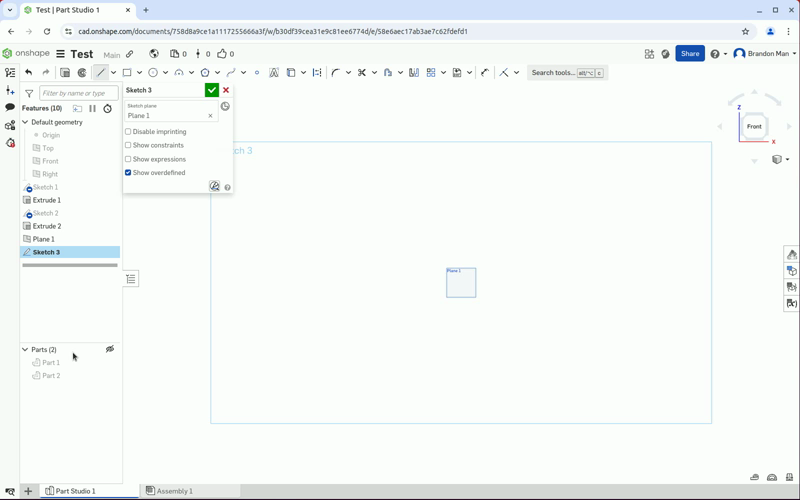
mouse_move(396, 347)
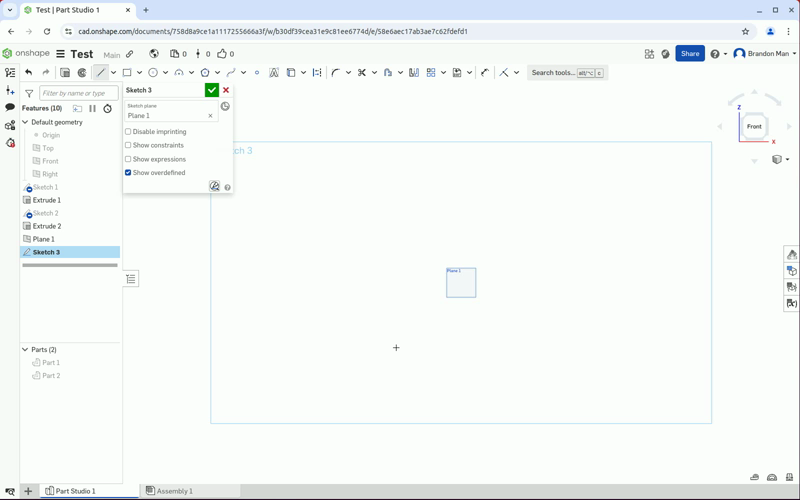
click(396, 347)
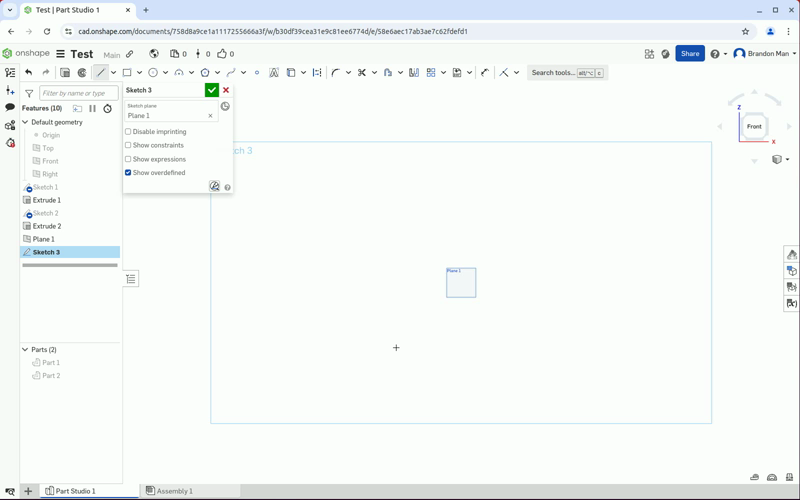
key_up(shift)
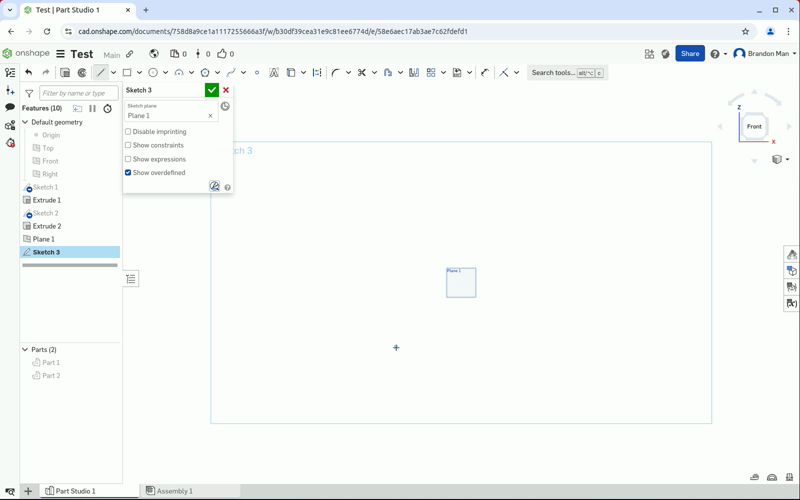
key_down(shift)
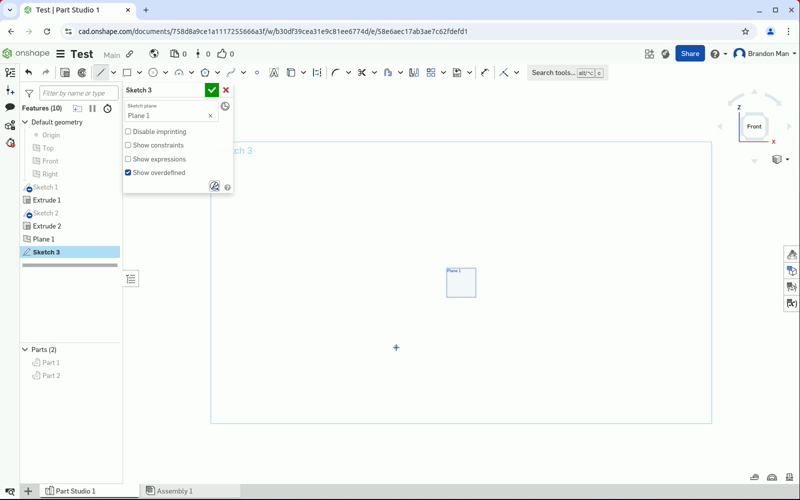
mouse_move(525, 347)
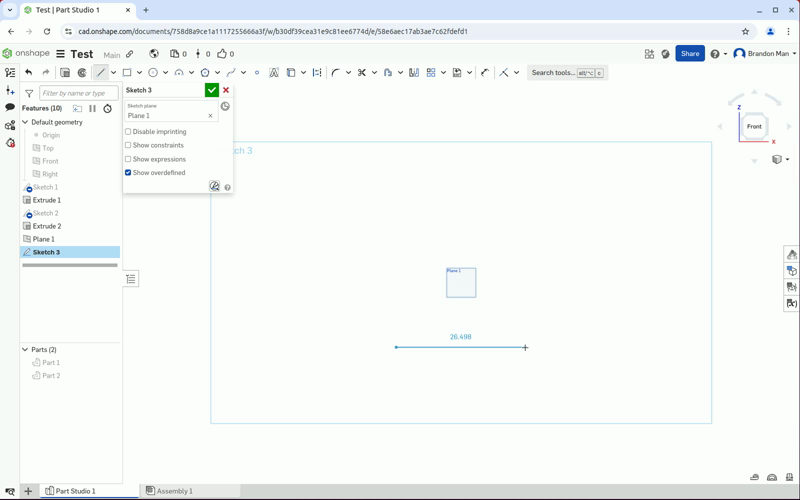
click(525, 347)
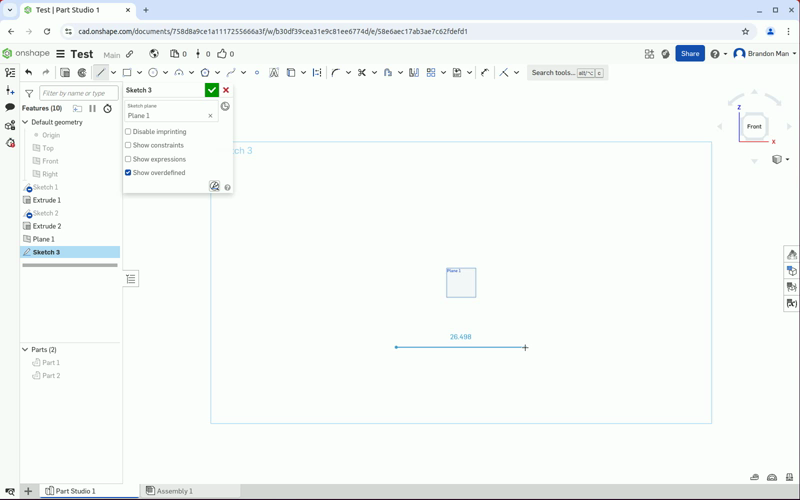
key_up(shift)
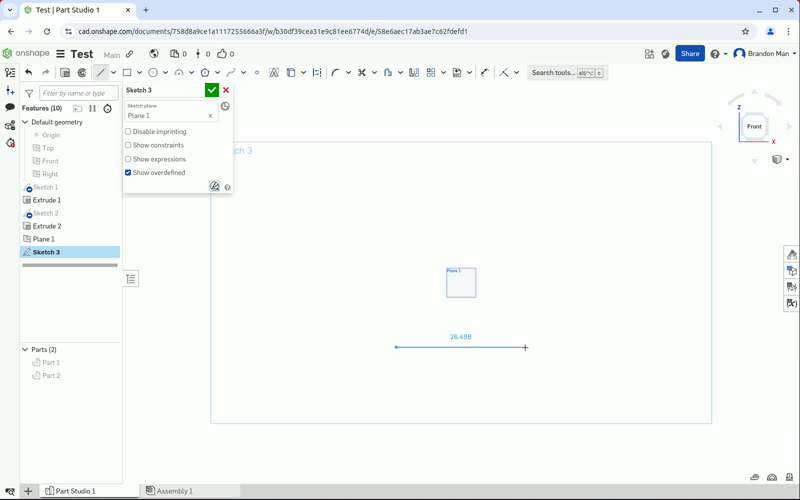
key_down(shift)
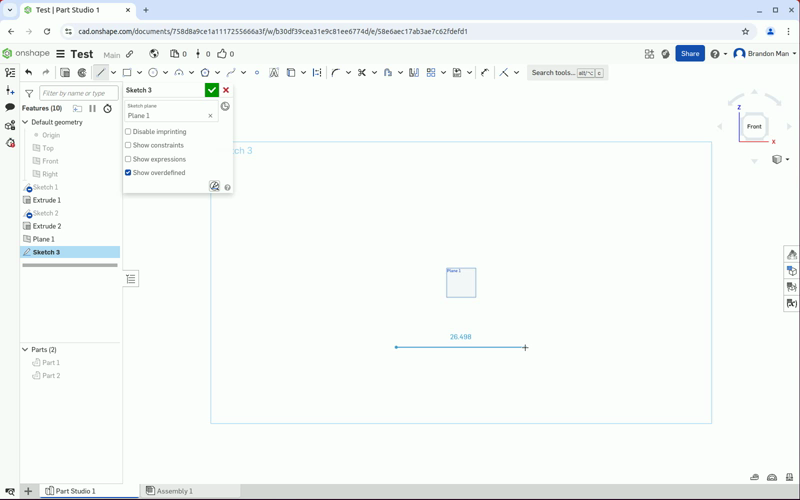
mouse_move(525, 240)
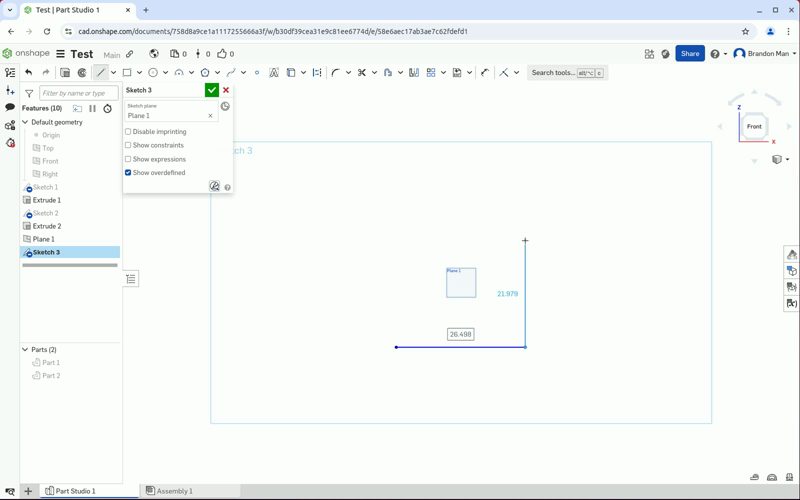
click(525, 240)
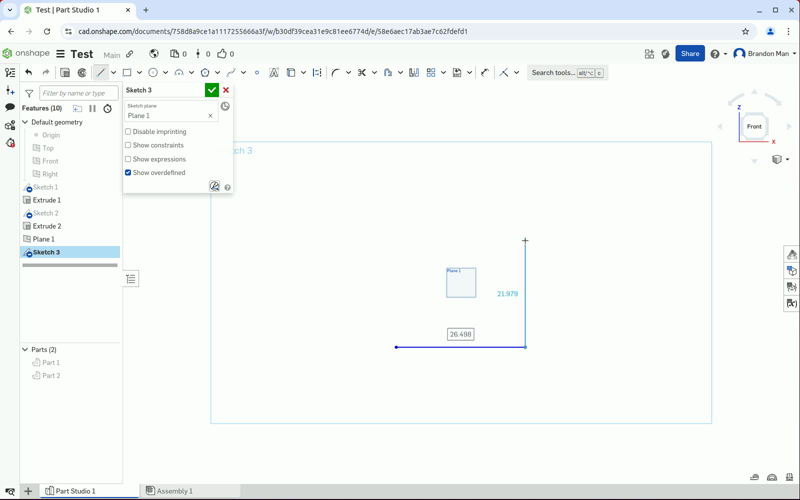
key_up(shift)
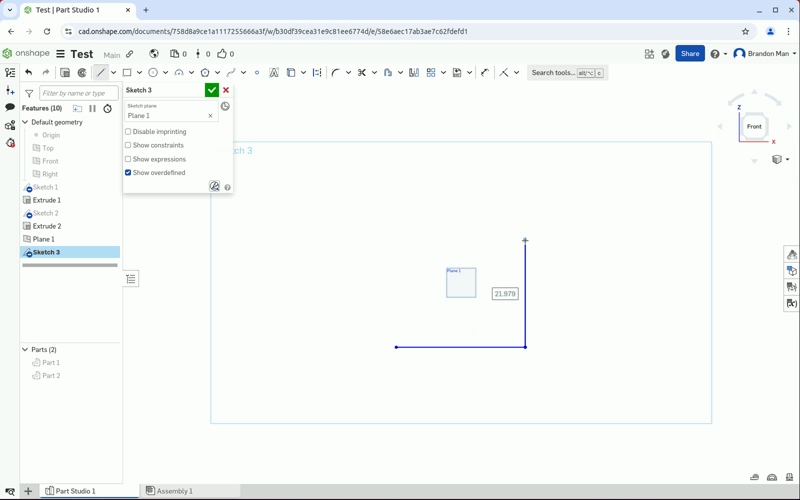
key_down(shift)
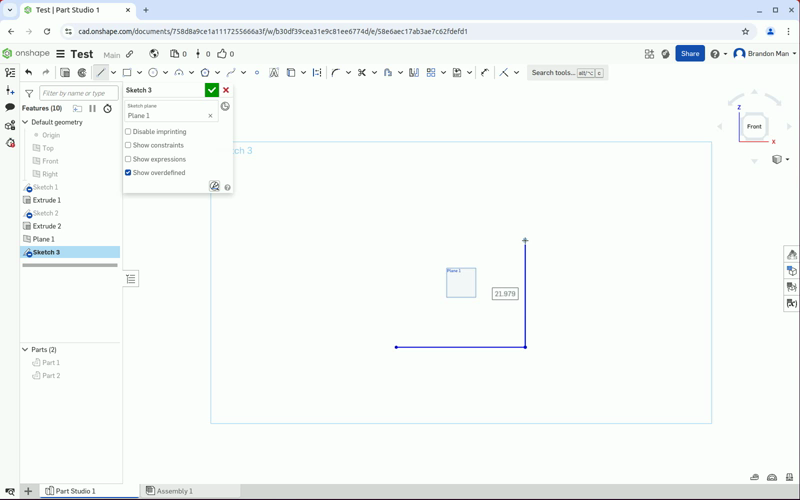
mouse_move(396, 240)
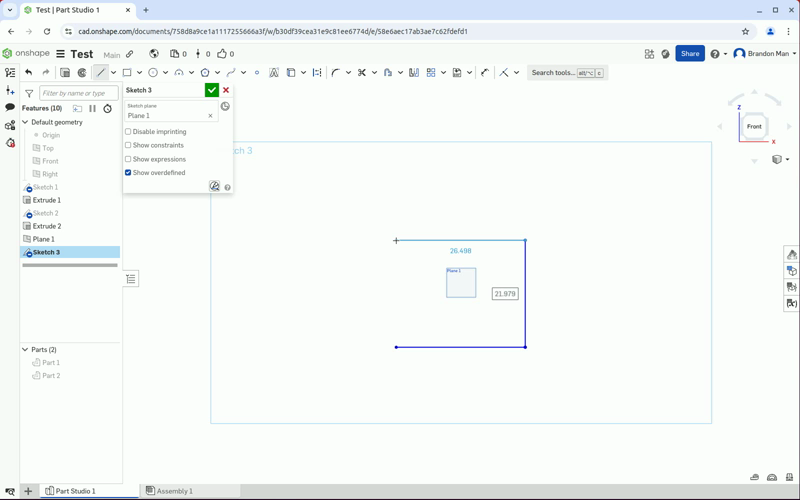
click(396, 240)
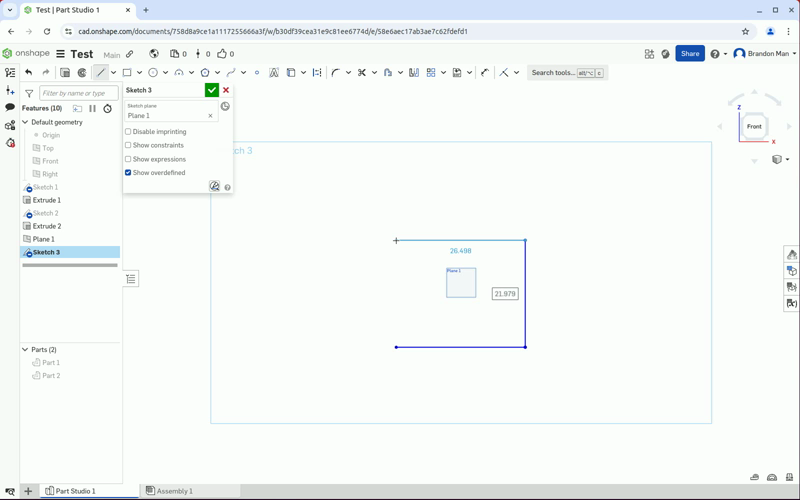
key_up(shift)
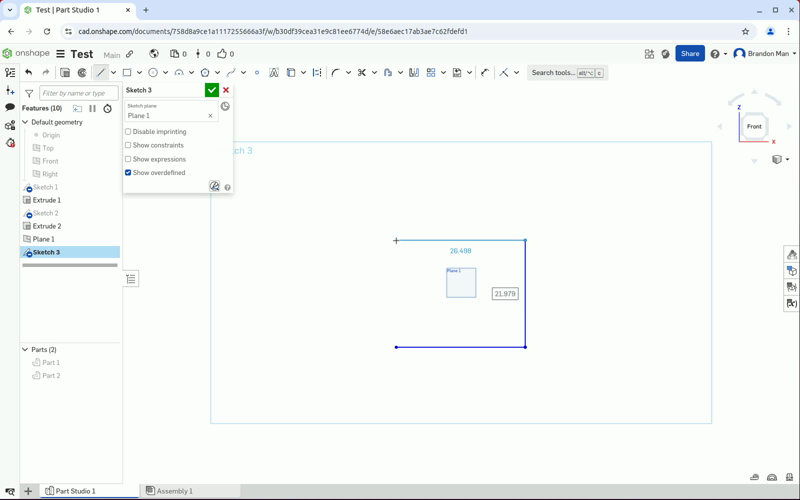
key_down(shift)
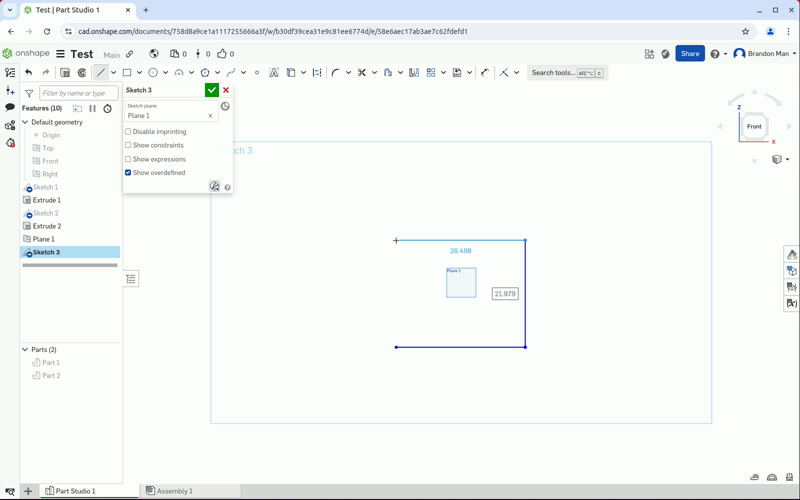
mouse_move(396, 347)
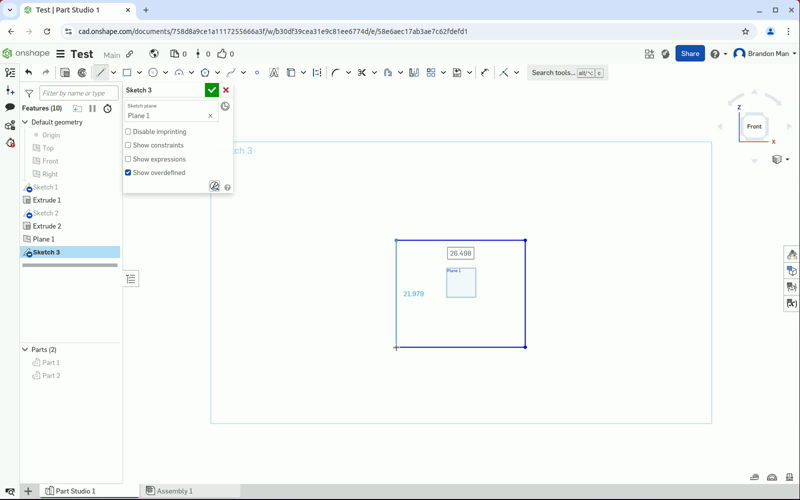
key_up(shift)
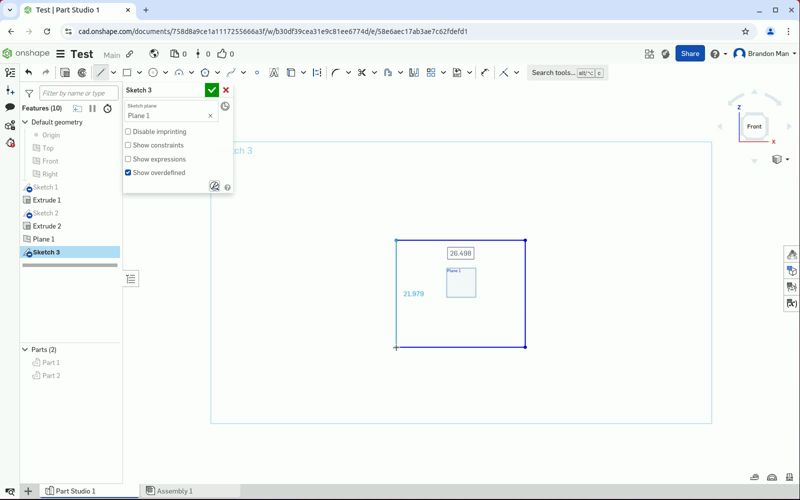
click(396, 347)
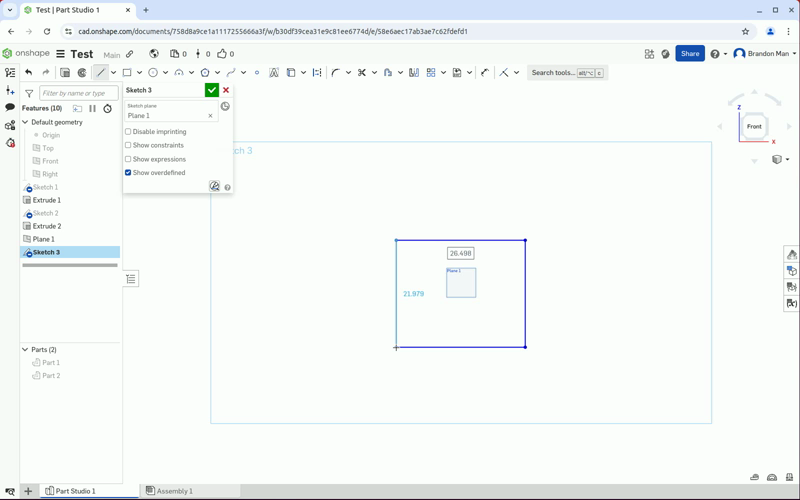
key(esc)
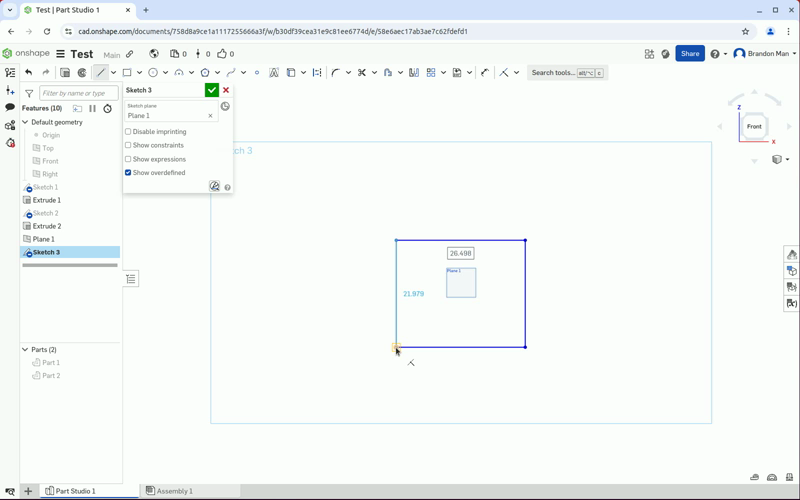
mouse_move(459, 264)
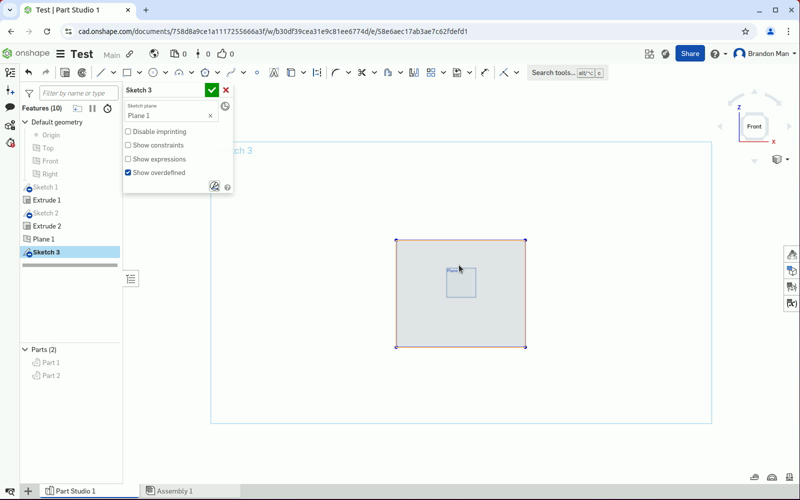
click(459, 264)
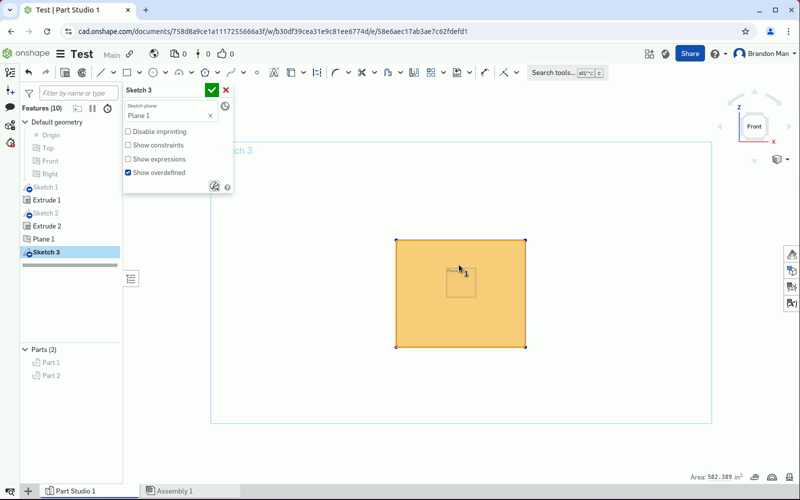
mouse_move(73, 352)
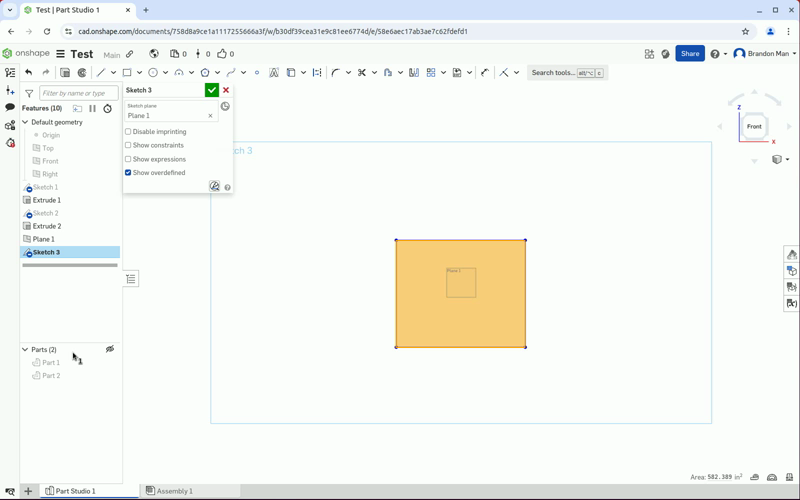
key(shift+y)
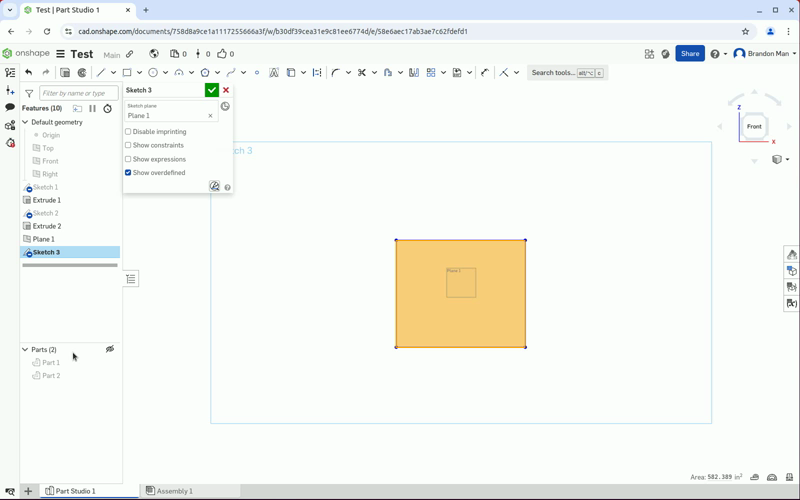
key(shift+e)
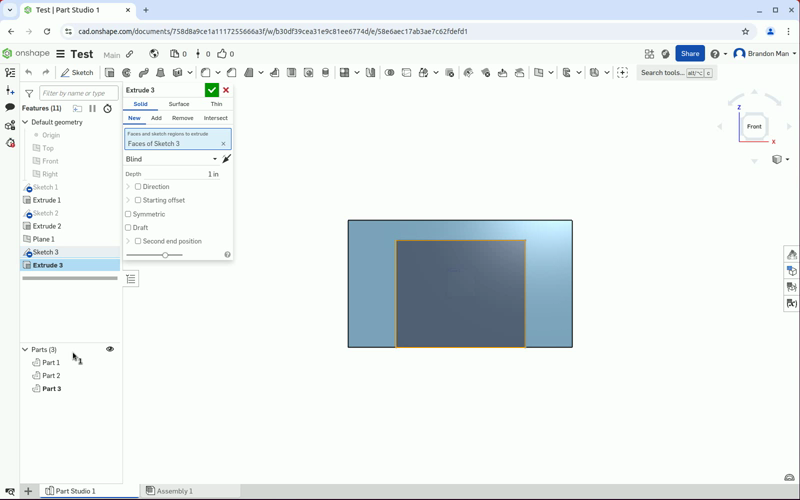
mouse_move(143, 106)
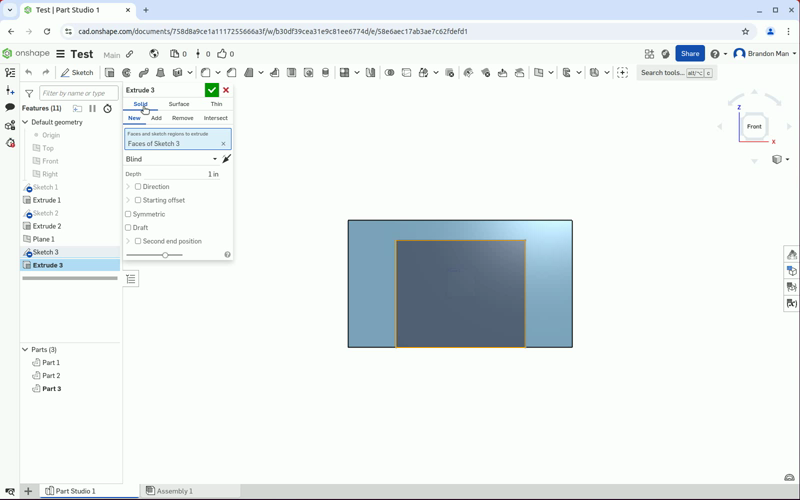
click(143, 106)
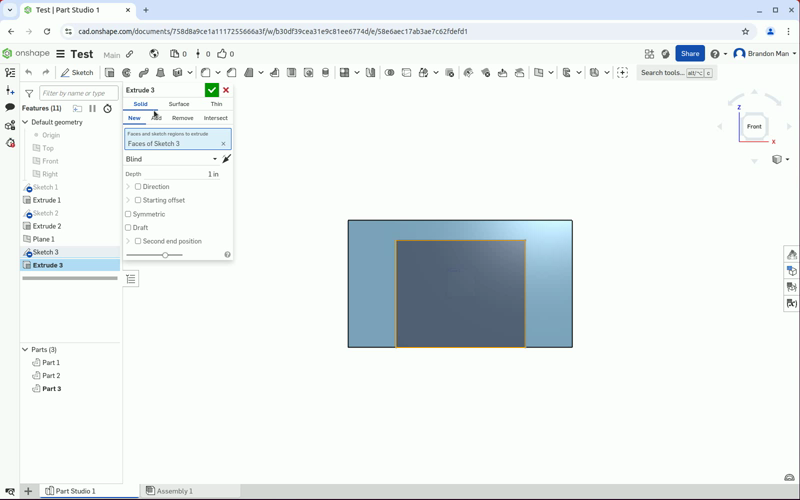
mouse_move(186, 120)
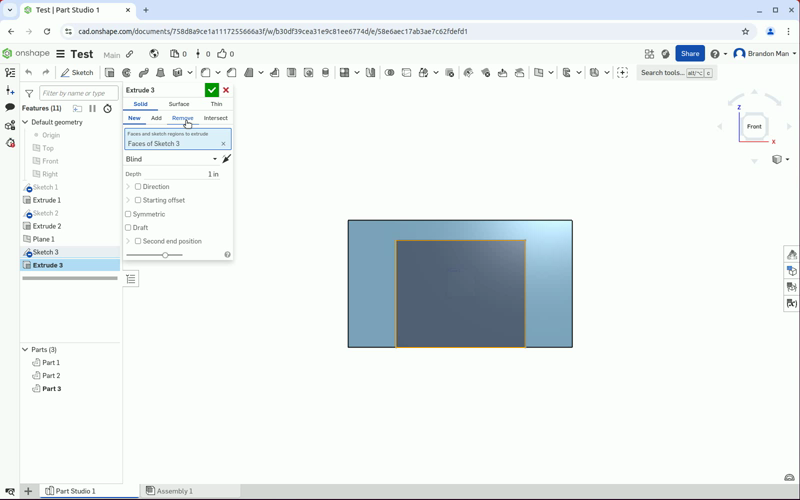
click(186, 120)
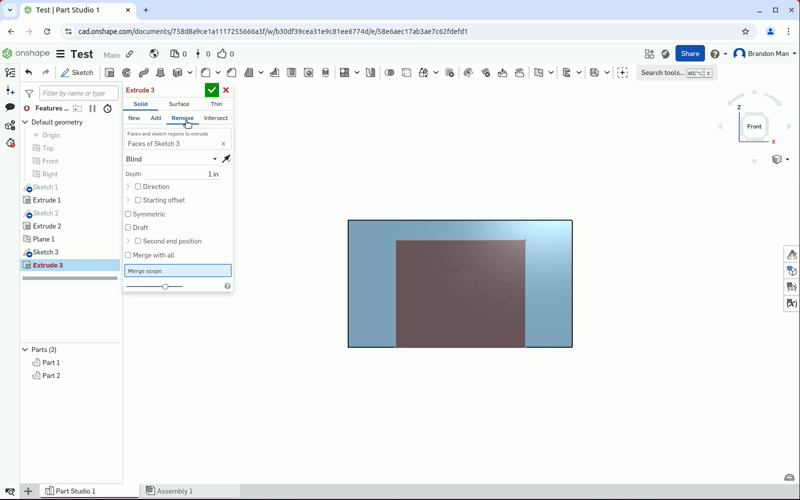
key(tab, 4)
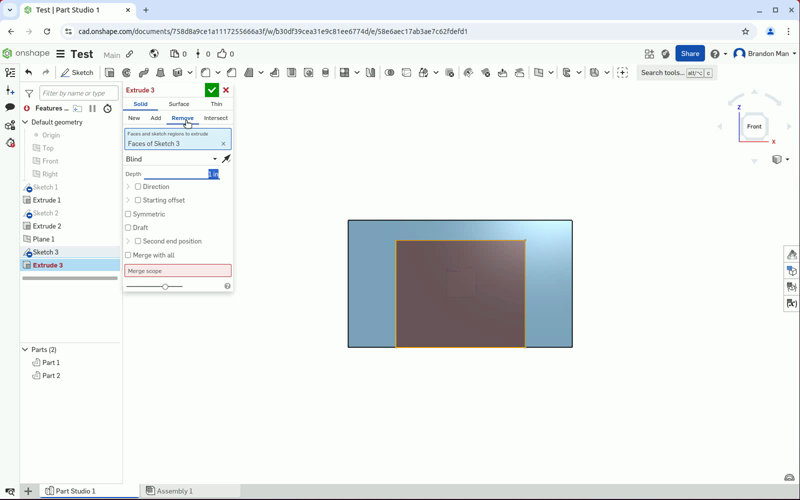
text(3.37)
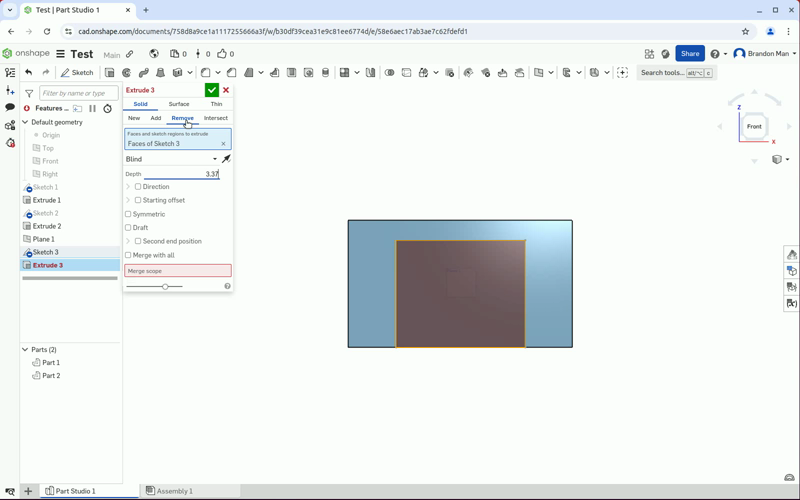
key(tab, 6)
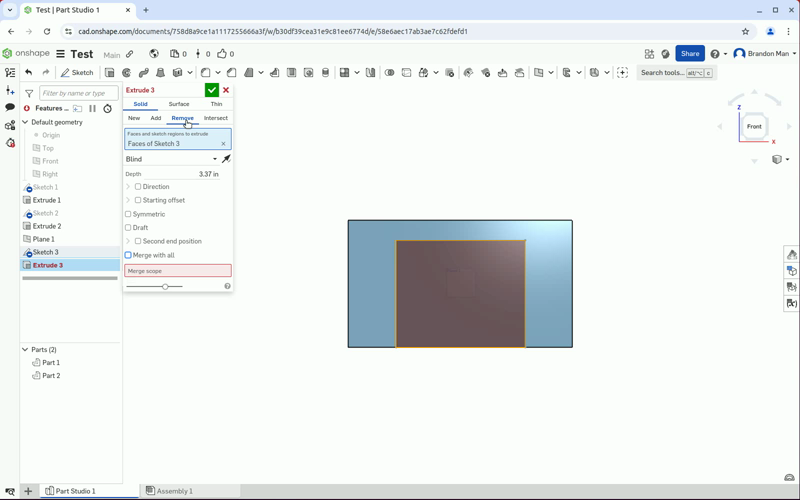
key(space)
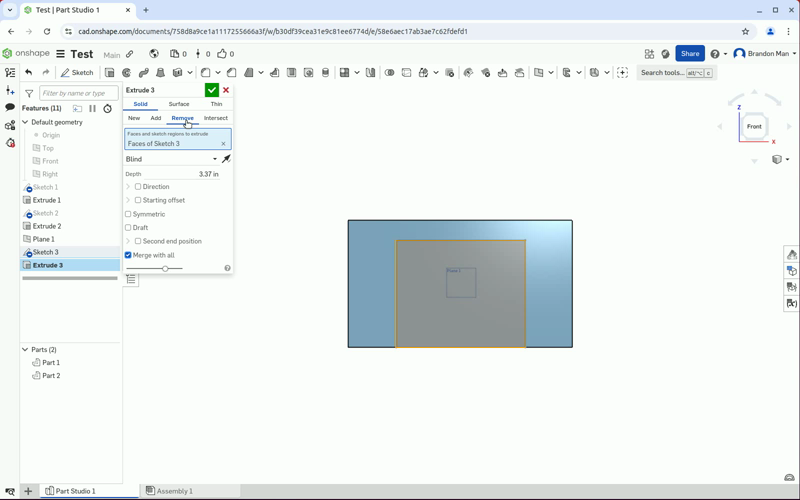
key(enter)
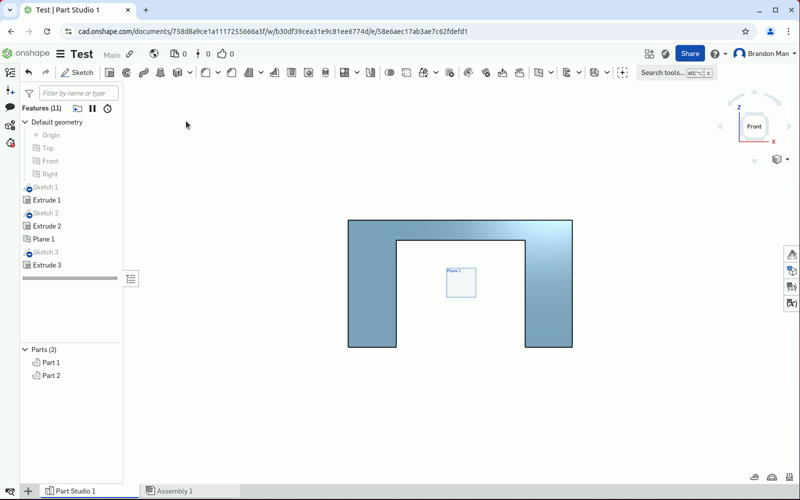
key(shift+h)
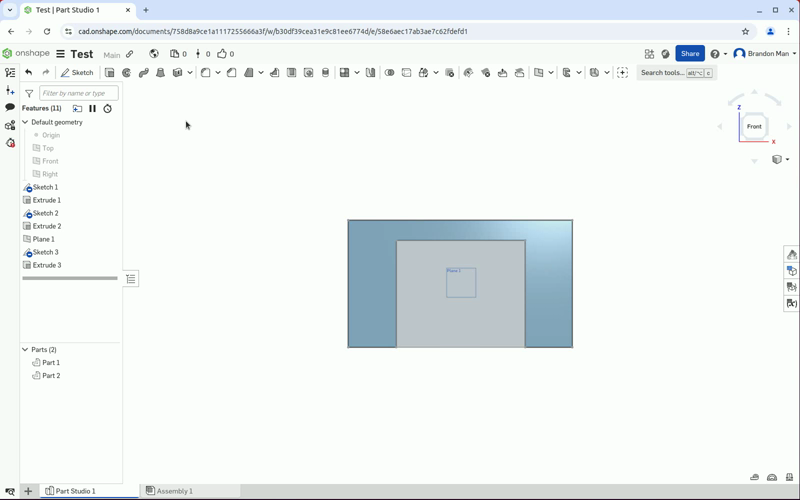
key(shift+h)
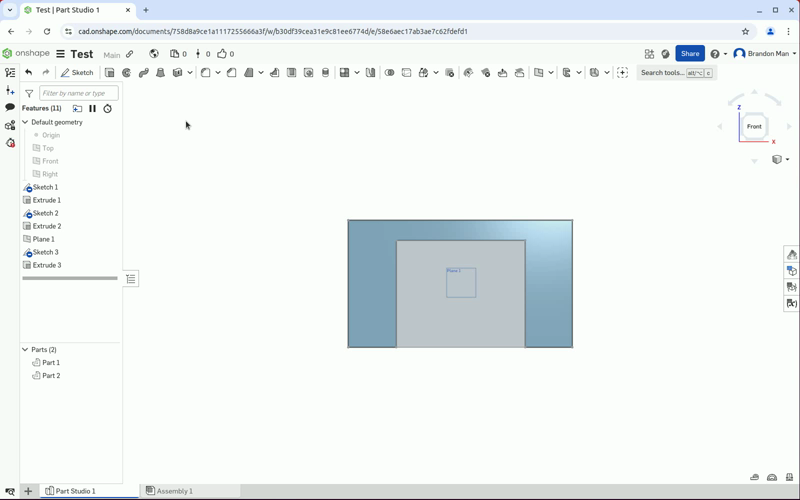
key(shift+7)
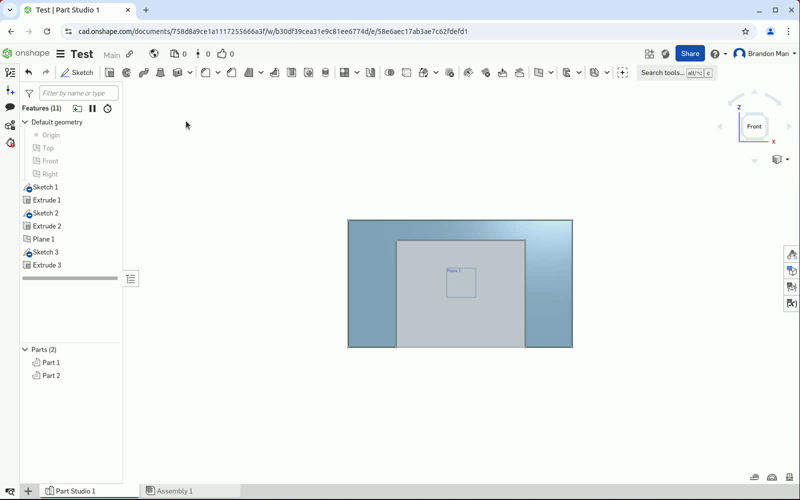
key(left, 2)
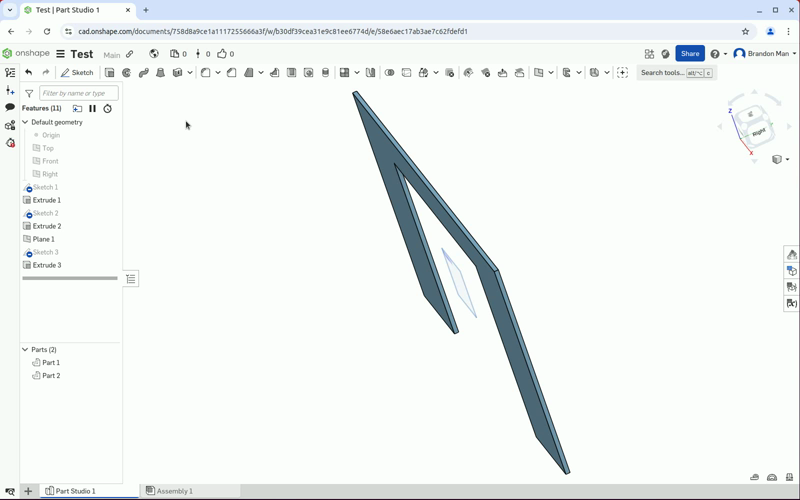
key(down, 2)
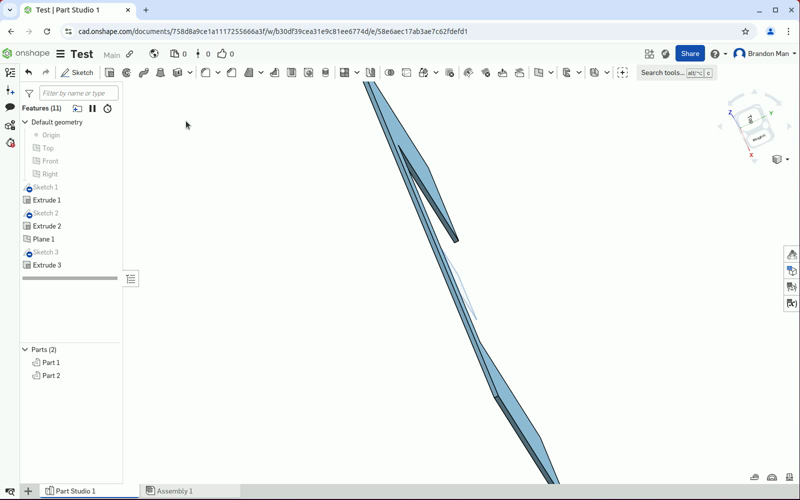
key(up, 2)
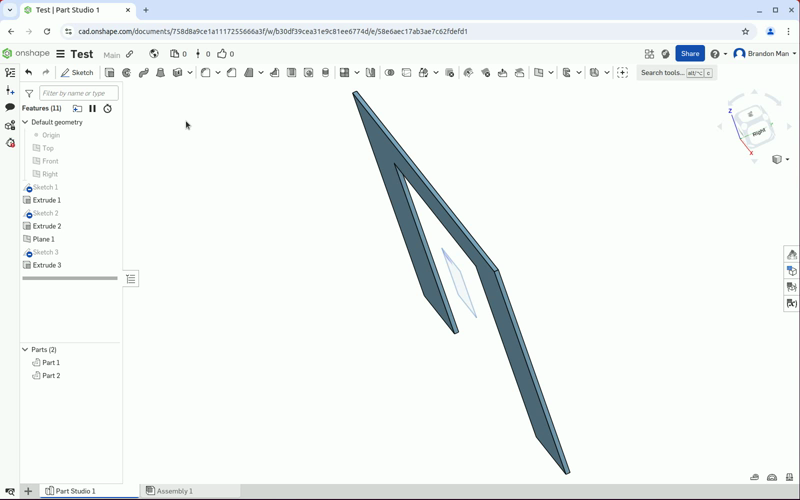
key(right, 2)
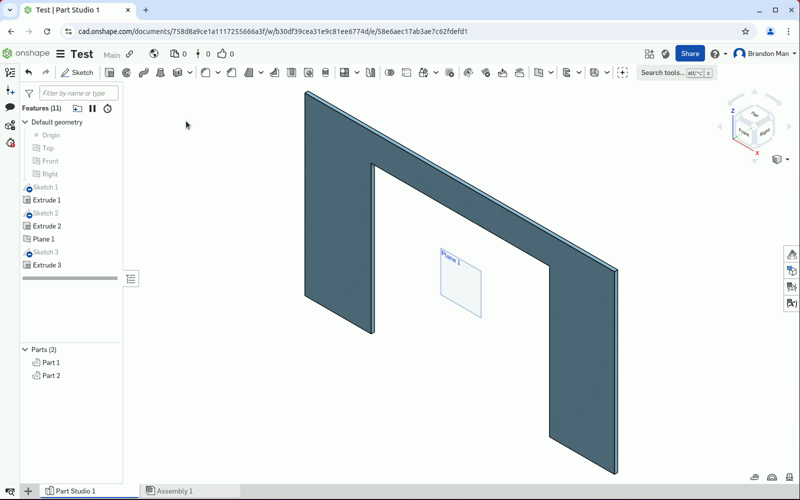
mouse_move(73, 189)
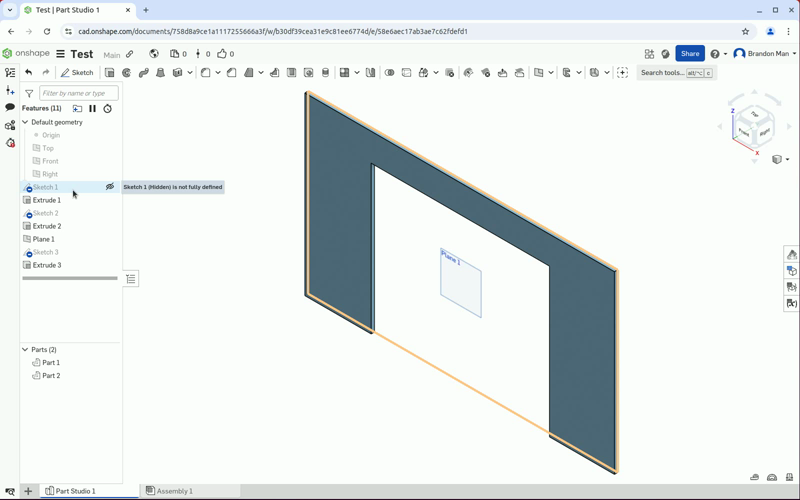
click(73, 189)